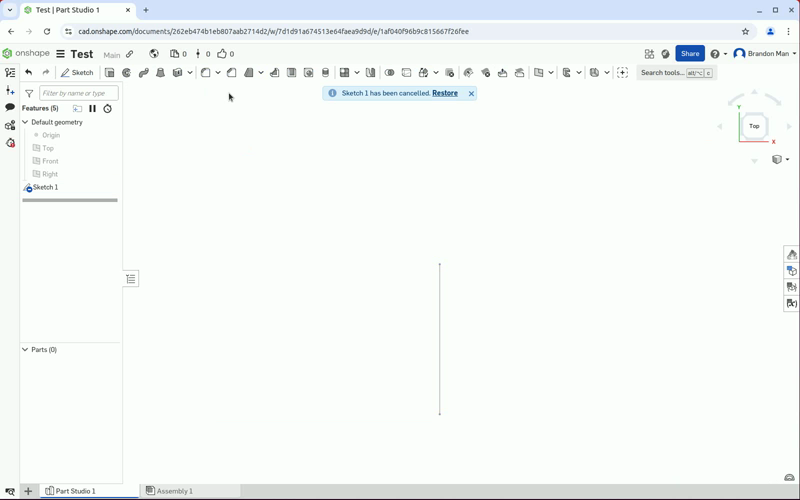
key(shift+h)
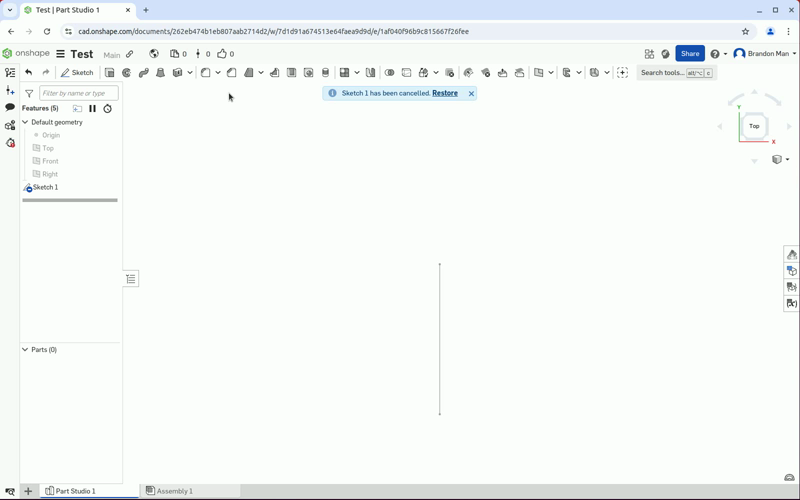
key(shift+s)
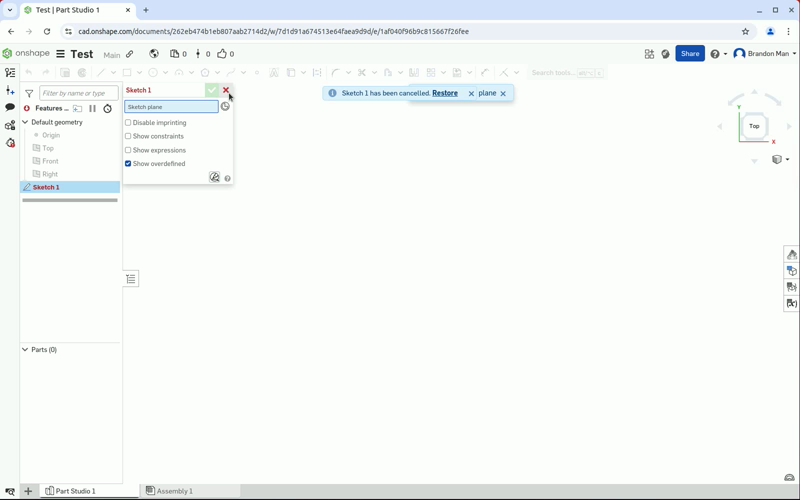
mouse_move(73, 150)
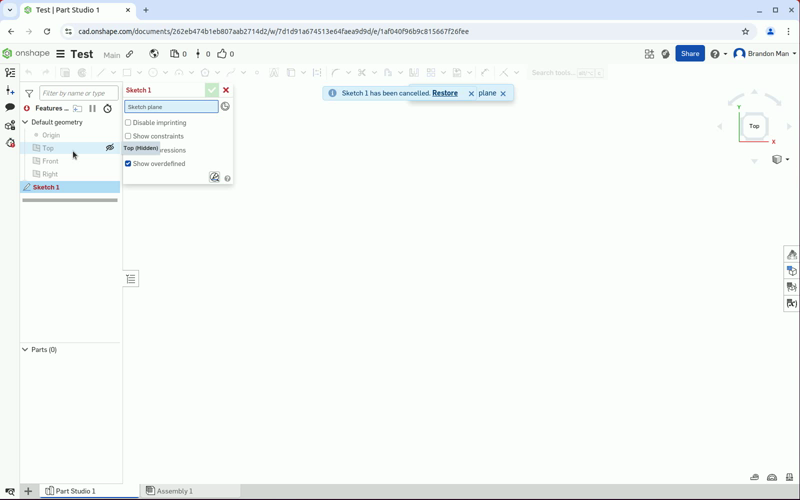
click(73, 150)
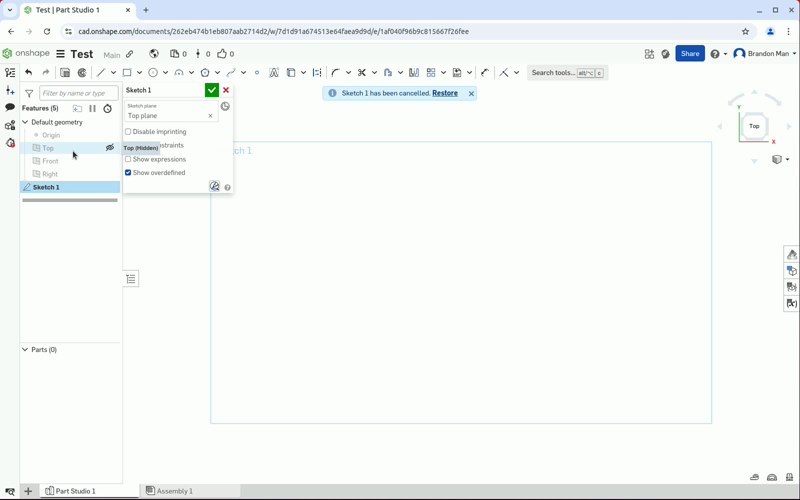
mouse_move(73, 352)
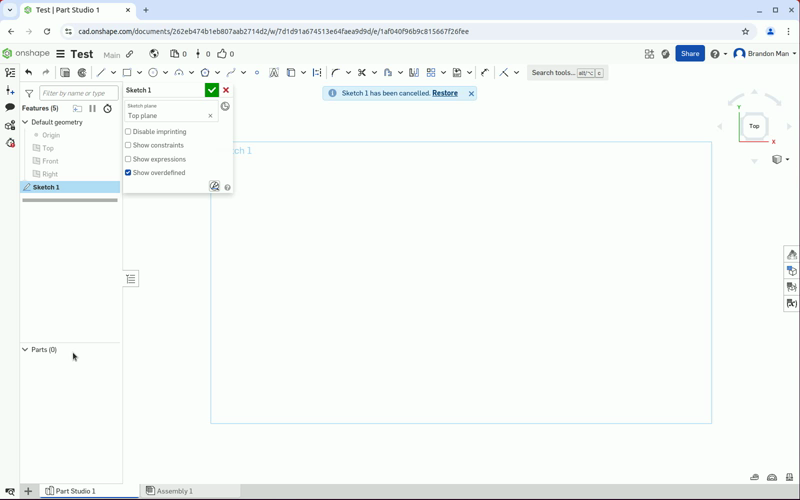
key(y)
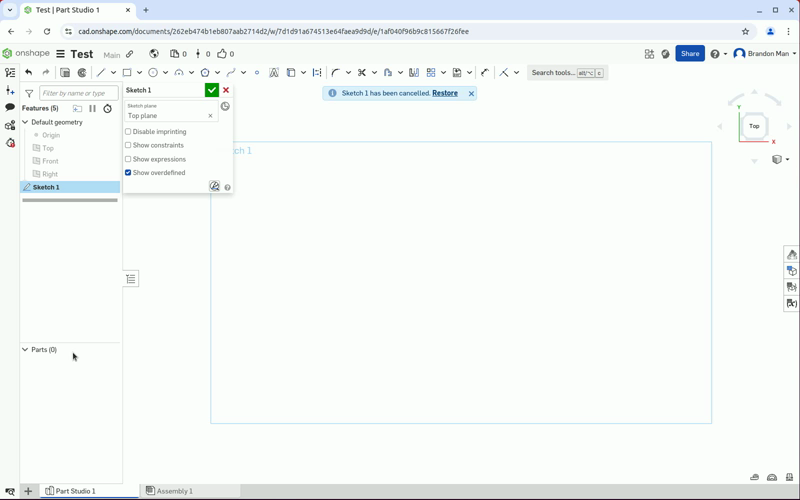
key(c)
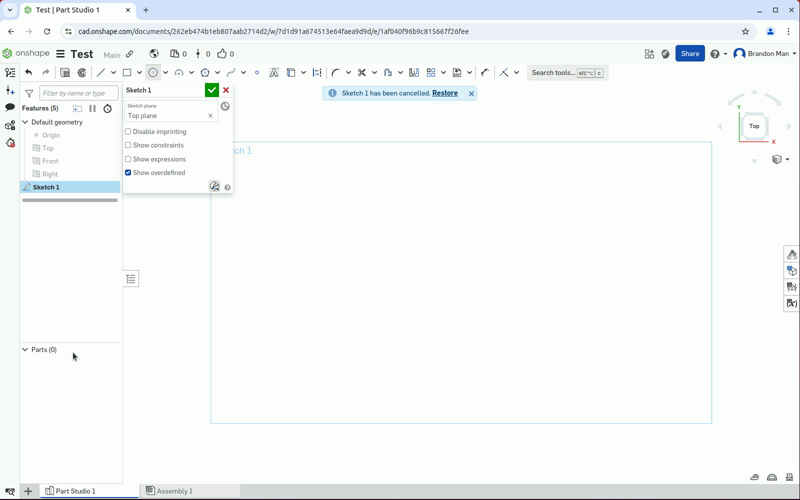
key_down(shift)
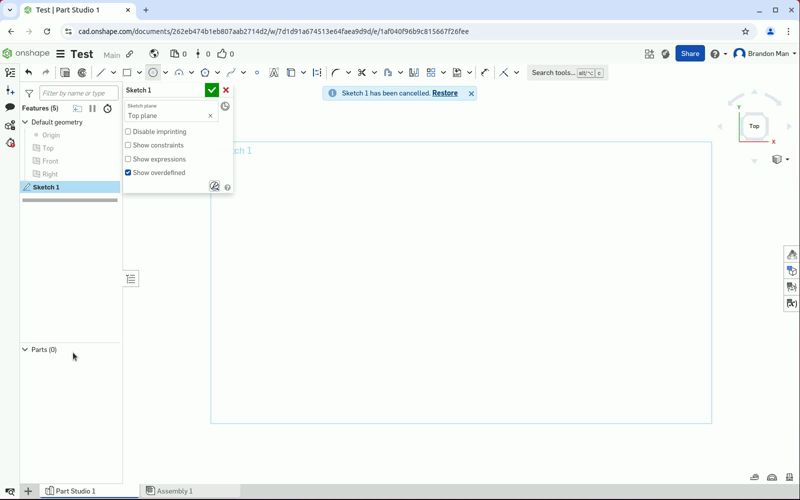
mouse_move(461, 282)
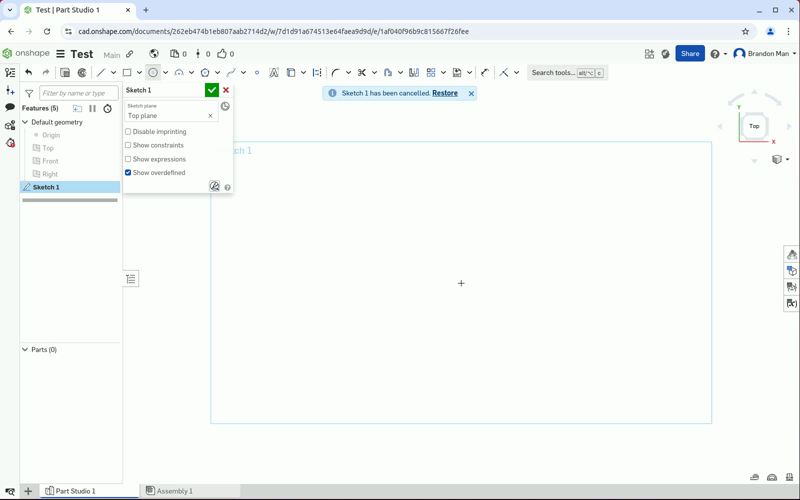
click(461, 282)
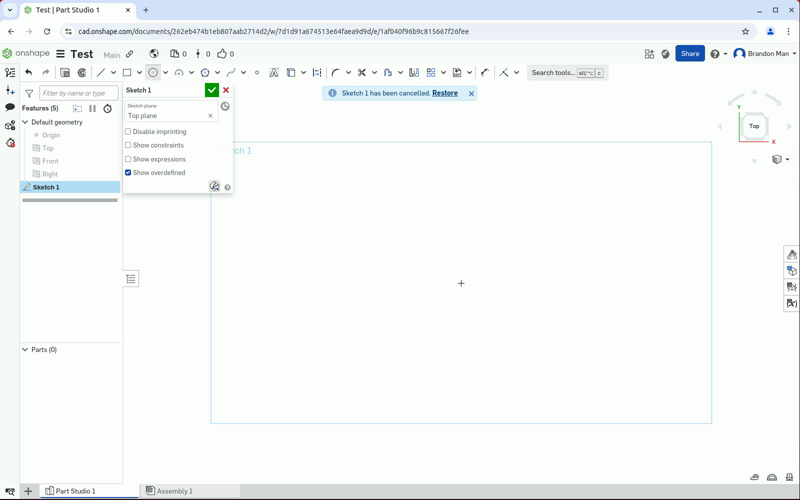
key_up(shift)
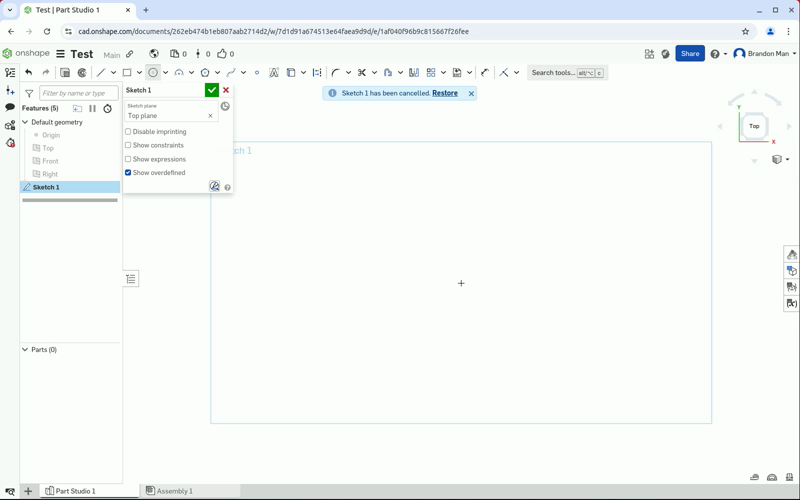
mouse_move(574, 282)
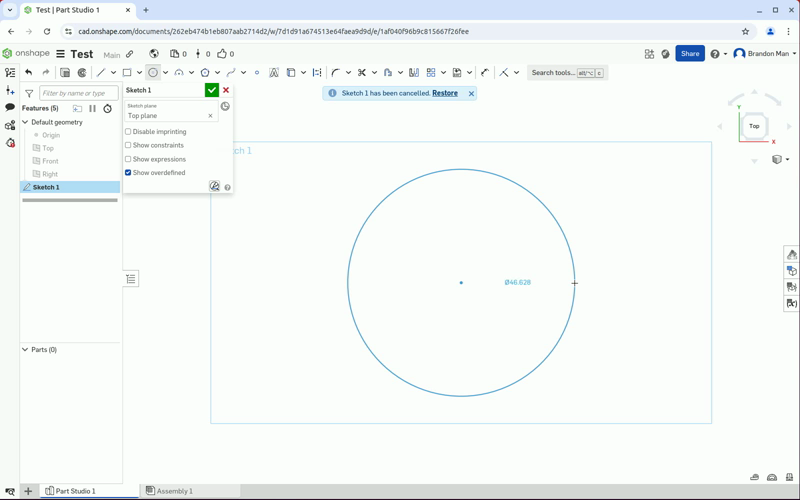
click(574, 282)
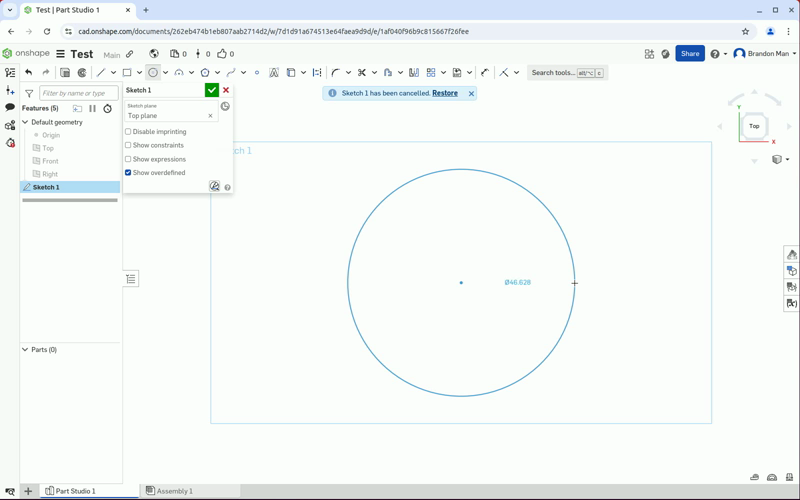
key(esc)
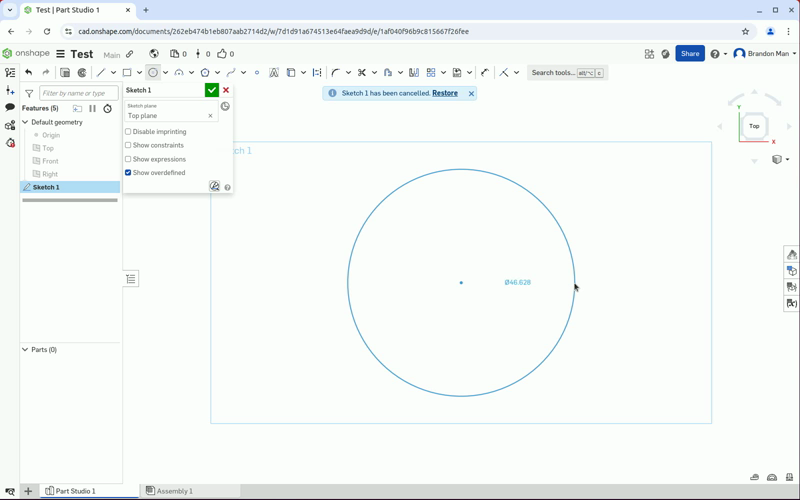
key(c)
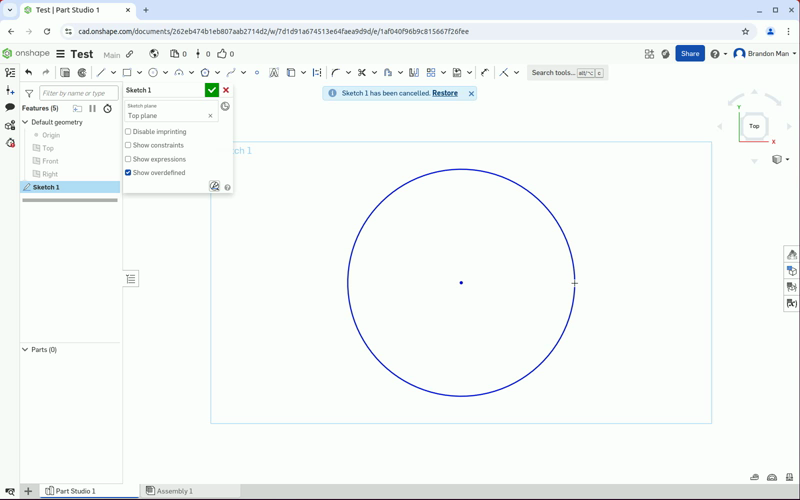
key_down(shift)
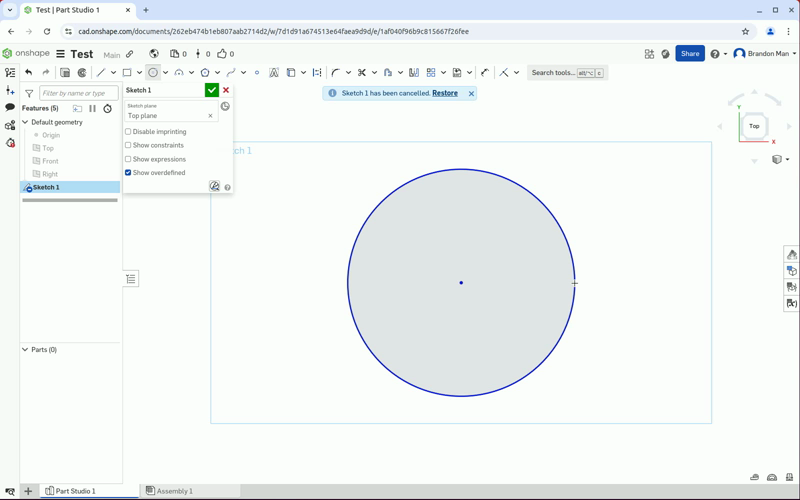
mouse_move(461, 282)
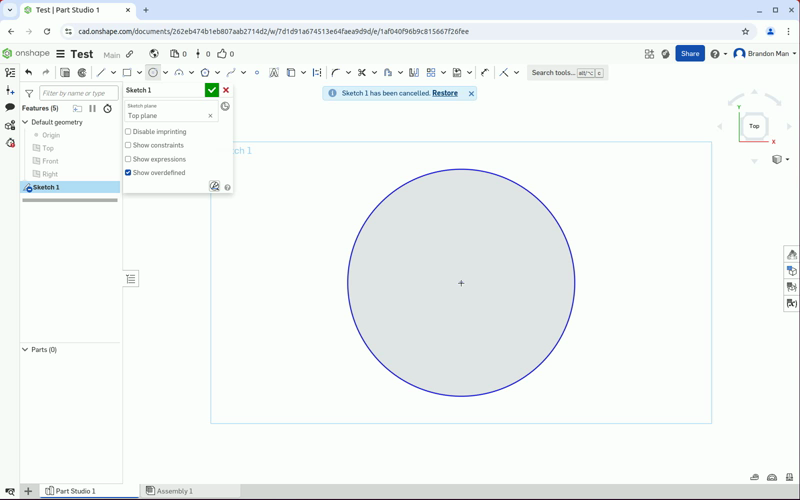
click(461, 282)
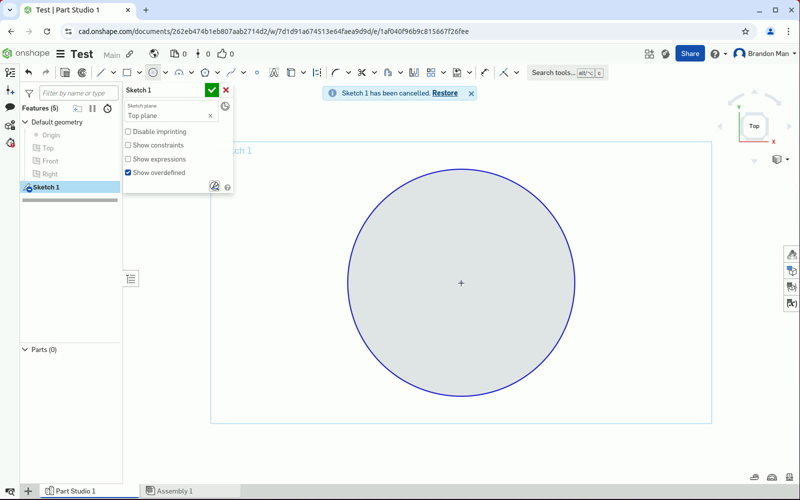
key_up(shift)
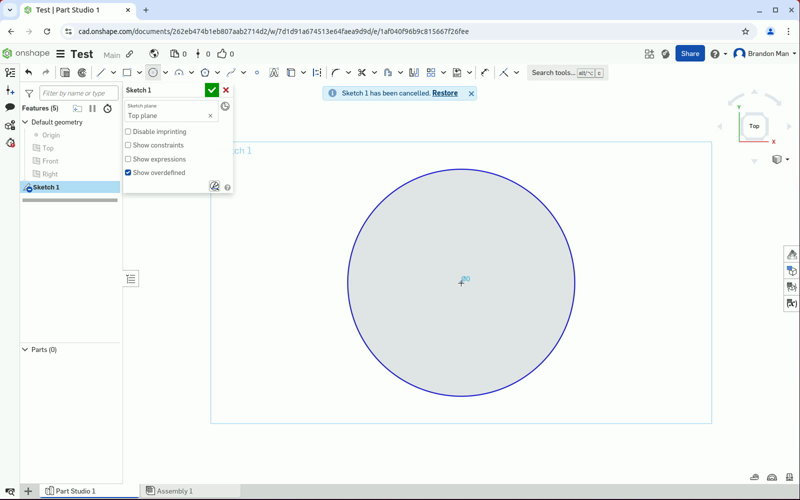
mouse_move(541, 282)
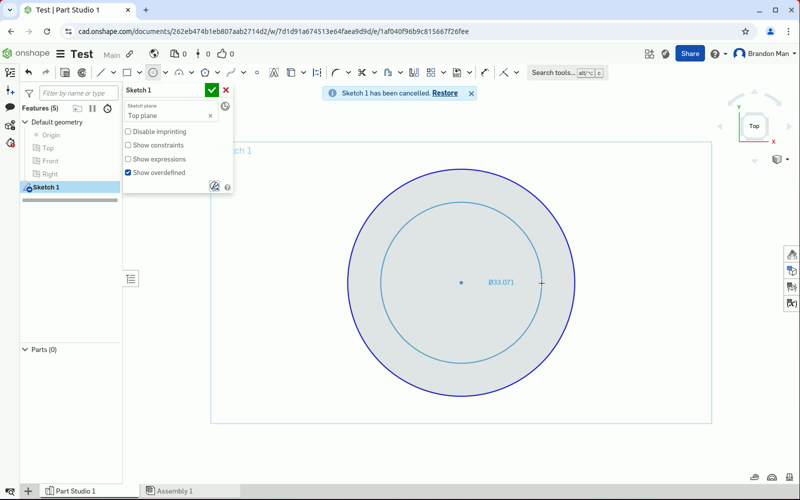
click(541, 282)
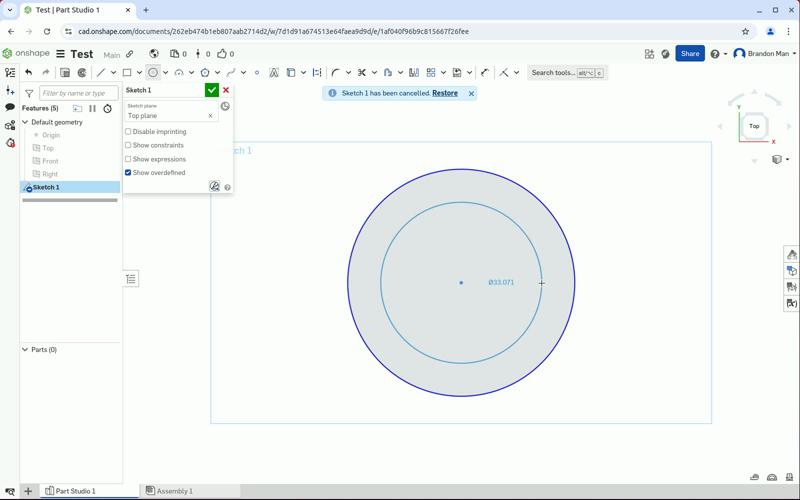
key(esc)
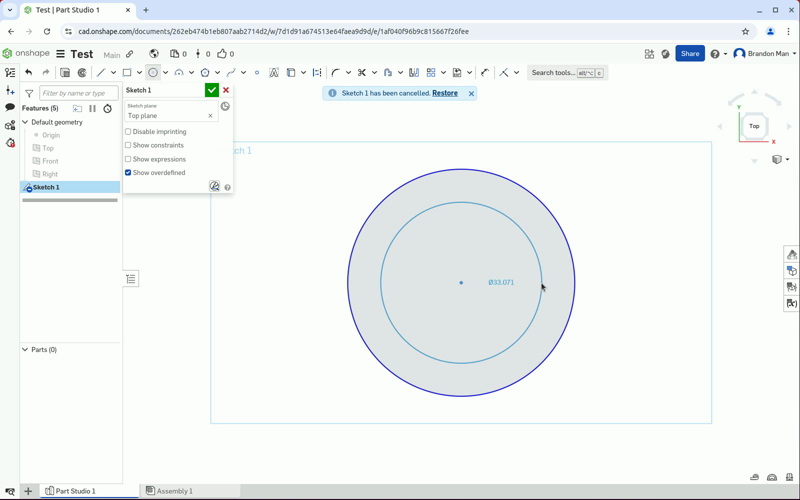
mouse_move(517, 205)
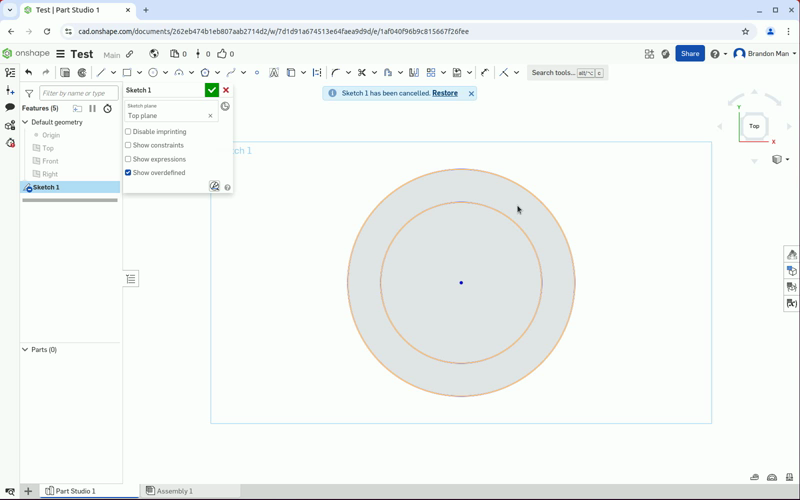
click(517, 205)
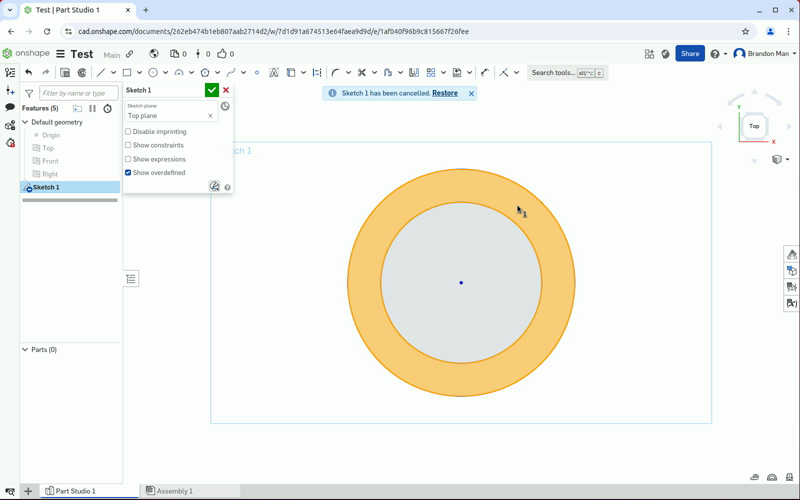
mouse_move(73, 352)
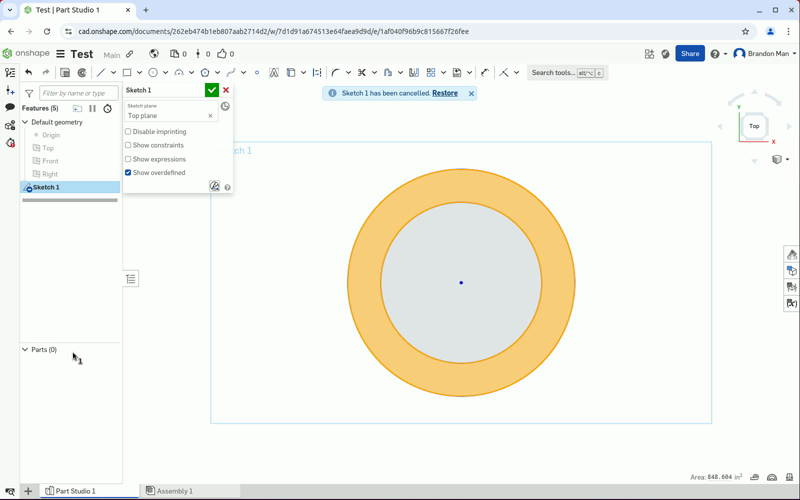
key(shift+y)
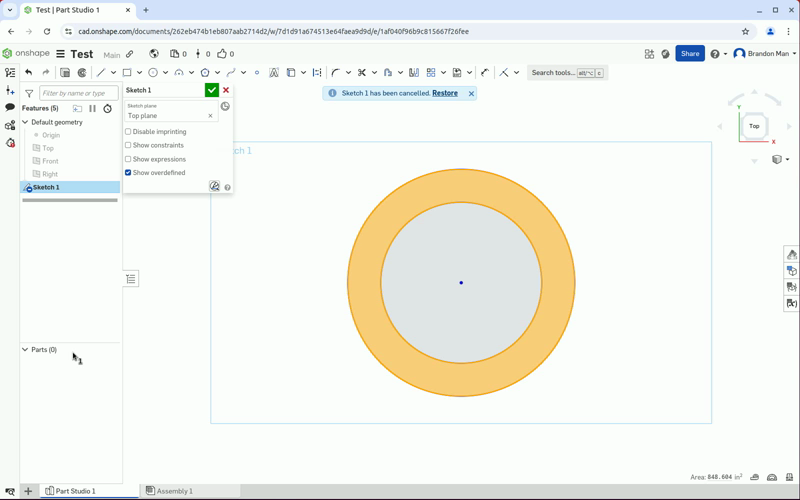
key(shift+e)
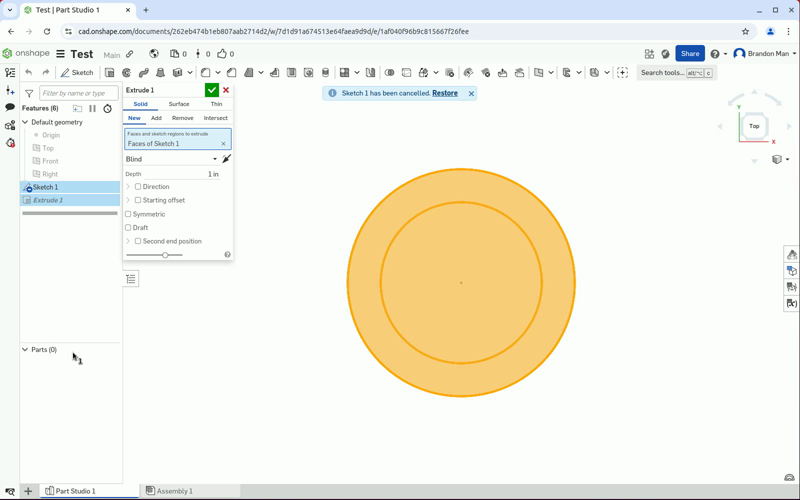
mouse_move(143, 106)
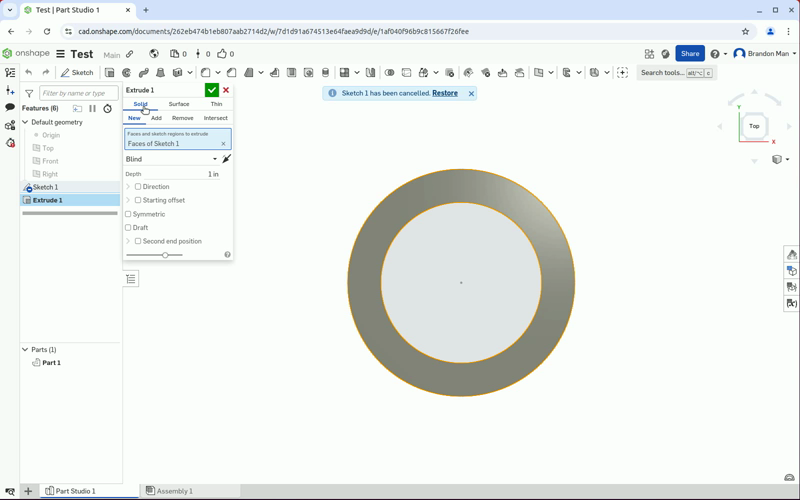
click(143, 106)
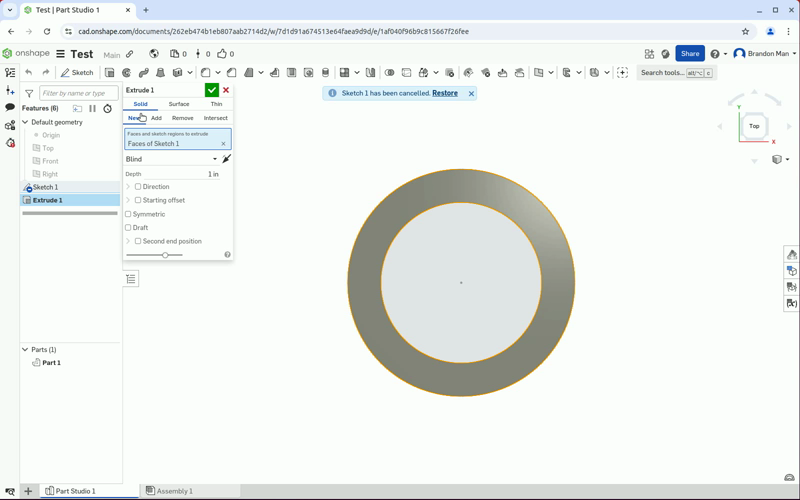
mouse_move(137, 120)
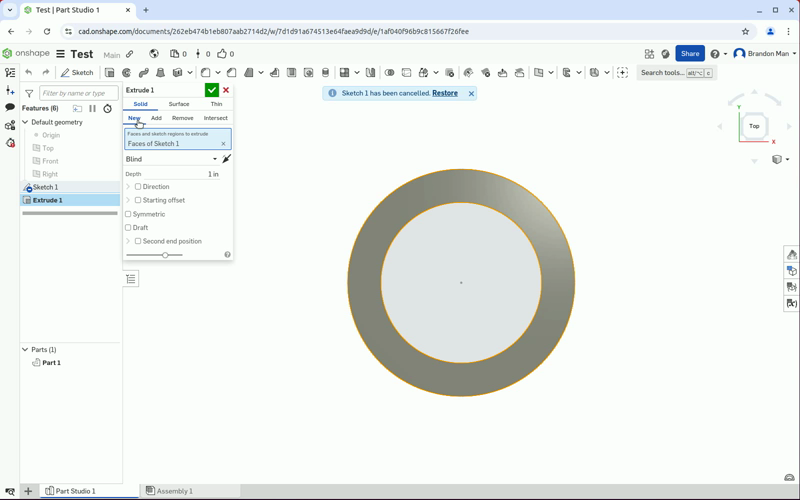
click(137, 120)
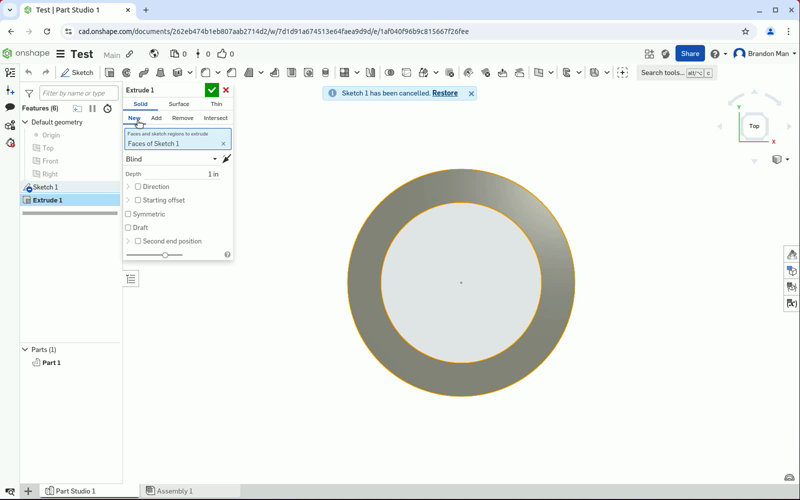
key(tab, 4)
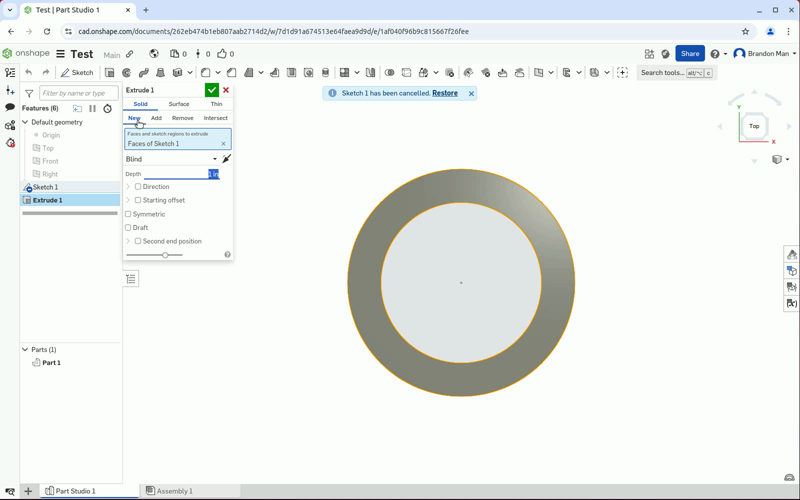
text(13.48)
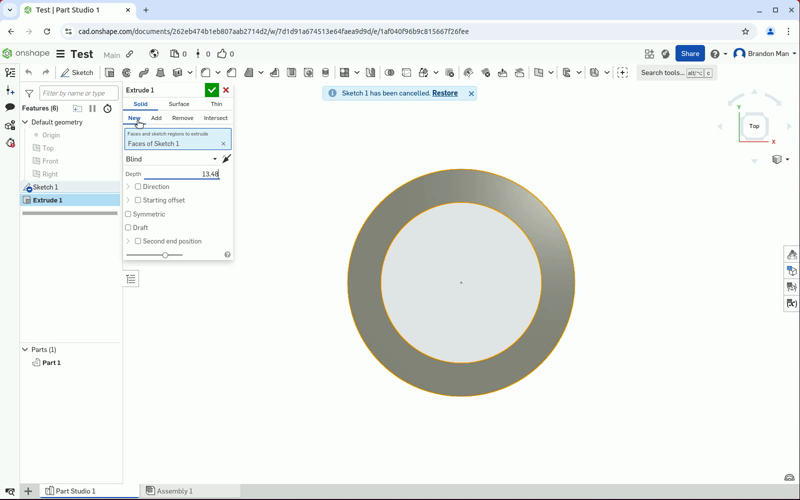
key(enter)
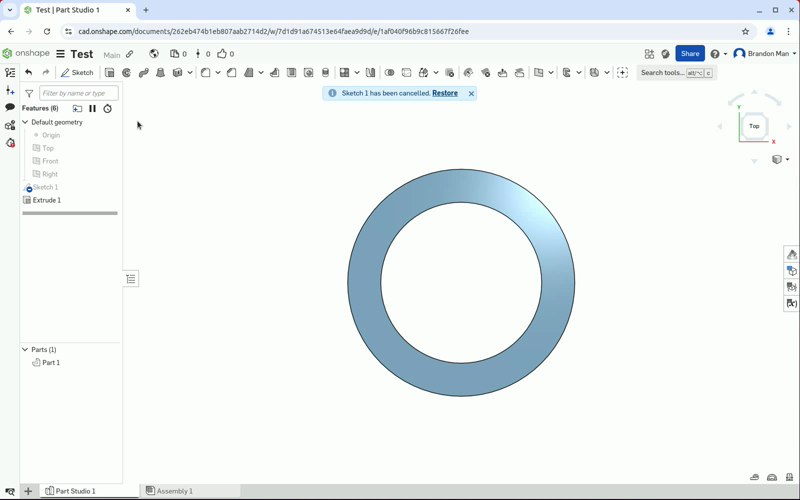
key(shift+h)
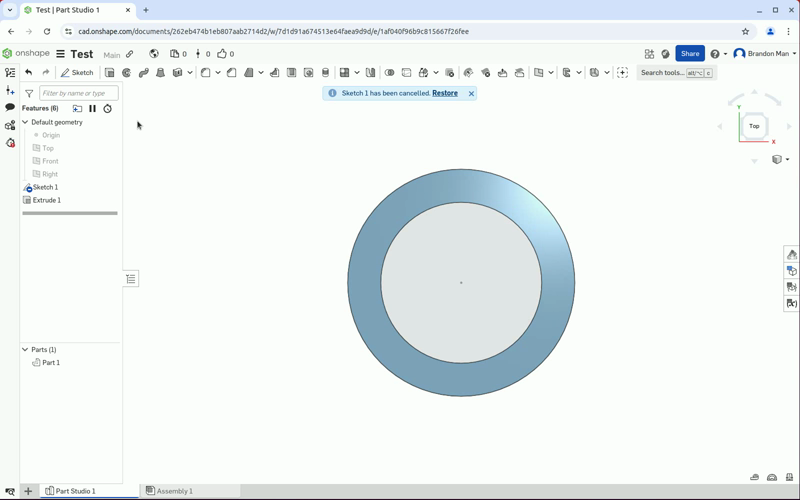
key(shift+h)
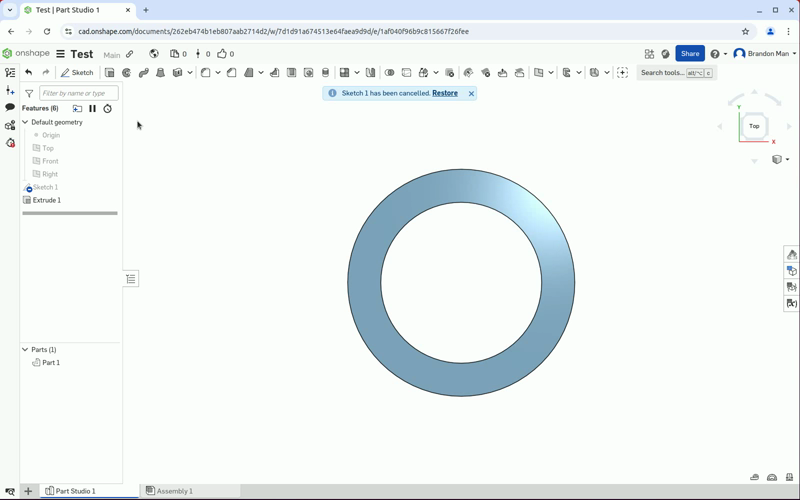
mouse_move(73, 189)
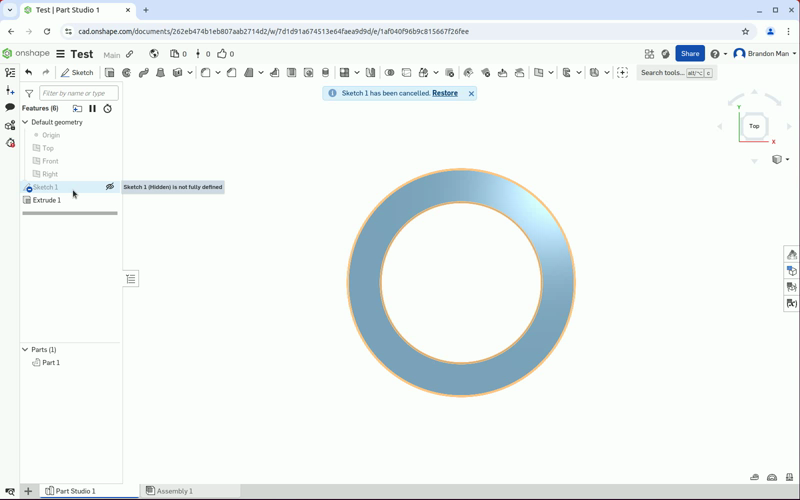
click(73, 189)
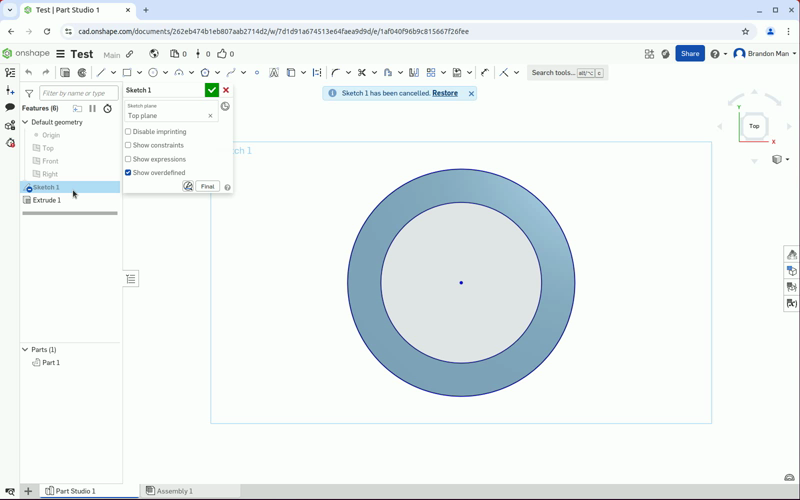
mouse_move(229, 92)
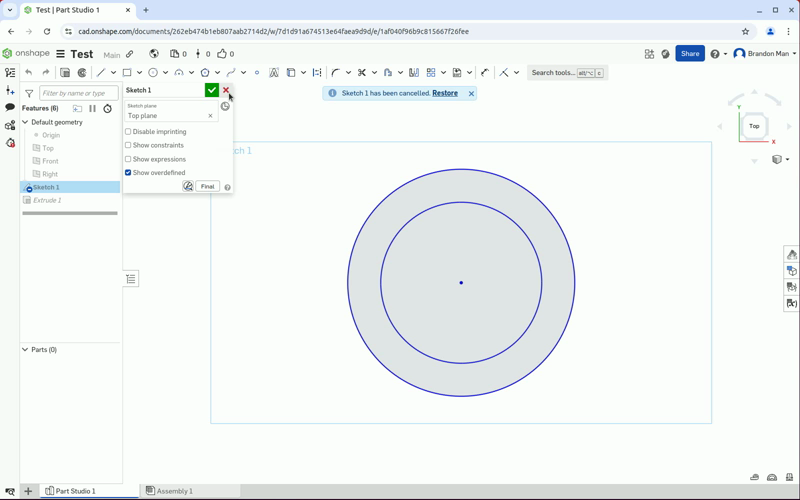
click(229, 92)
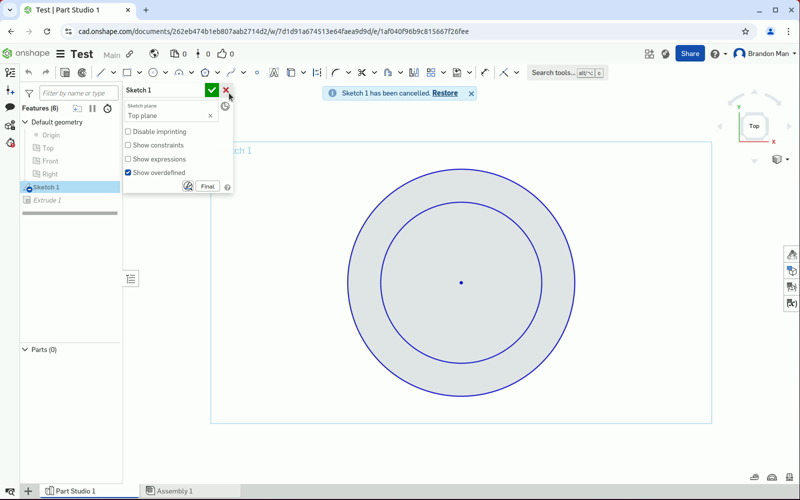
key(shift+s)
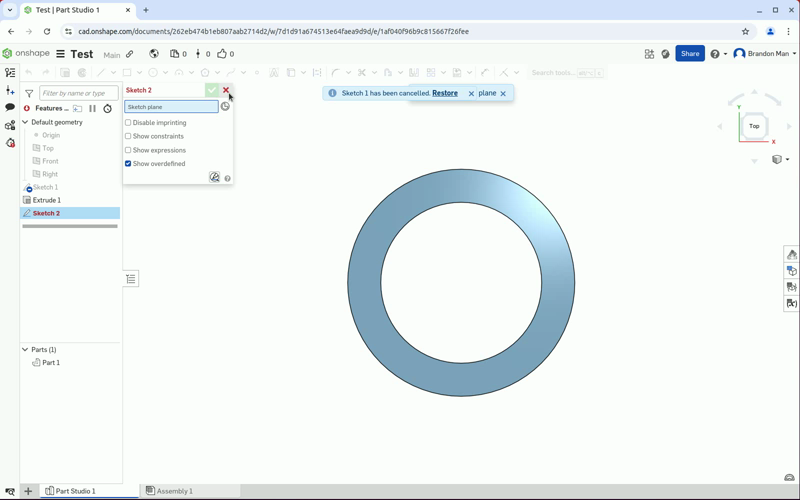
mouse_move(73, 150)
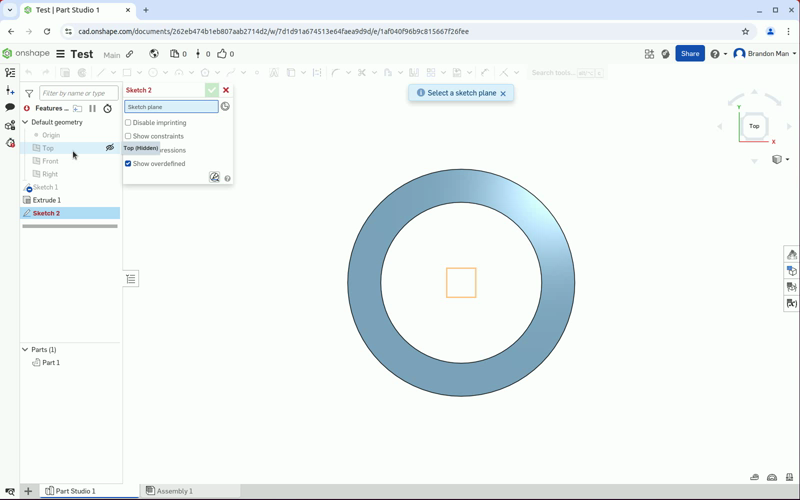
click(73, 150)
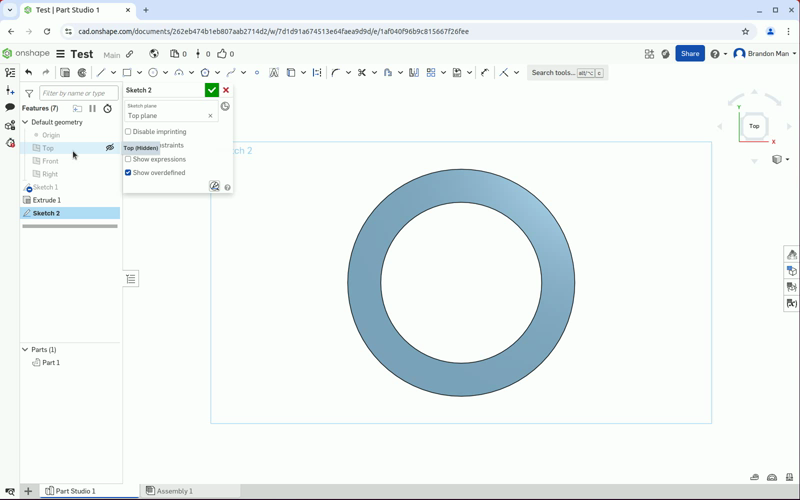
mouse_move(73, 352)
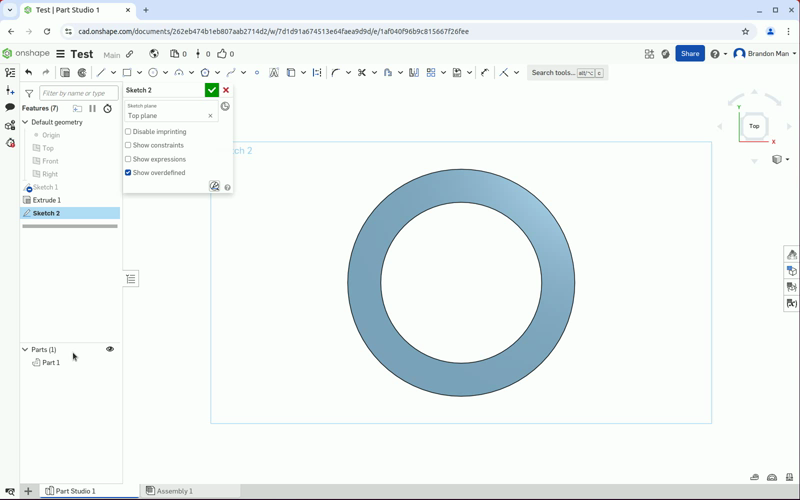
key(y)
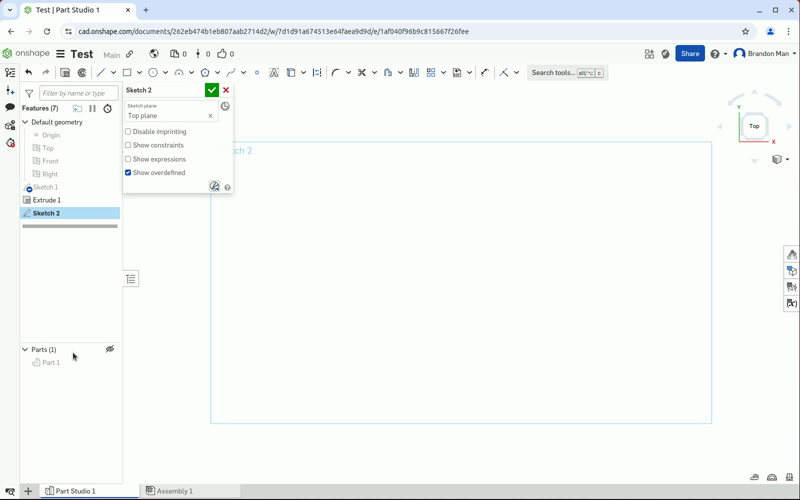
key(c)
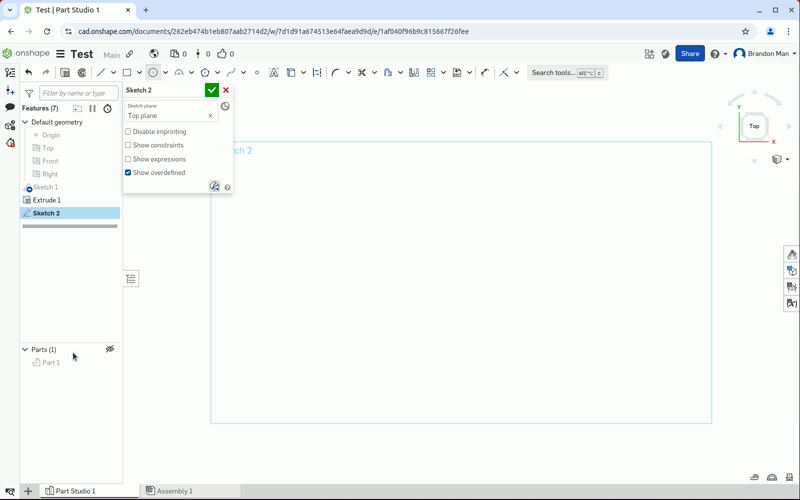
key_down(shift)
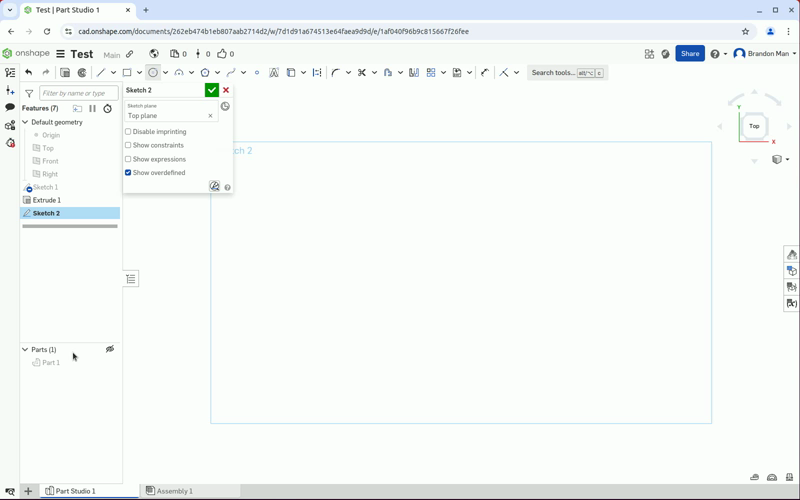
mouse_move(461, 282)
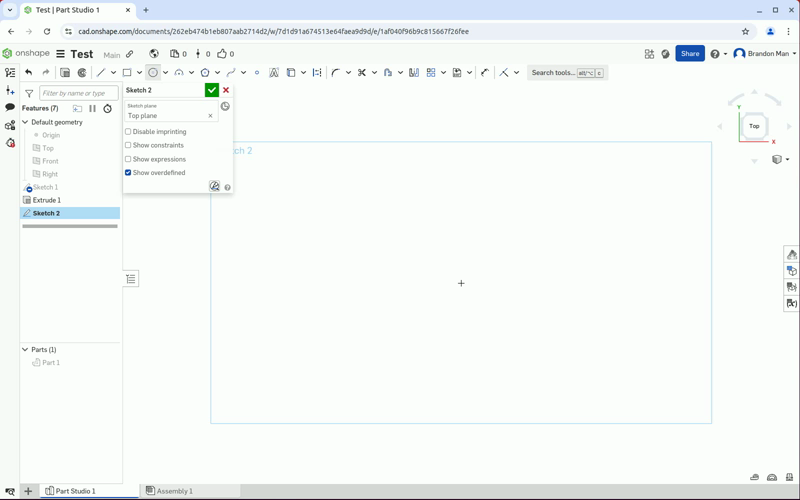
click(461, 282)
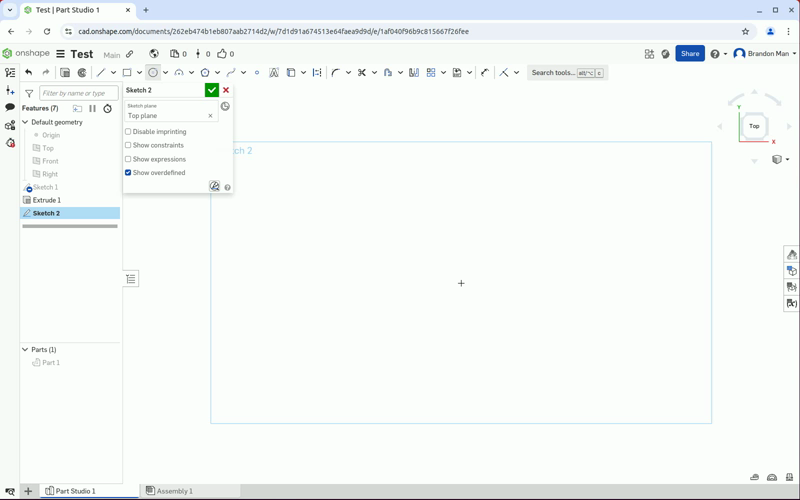
key_up(shift)
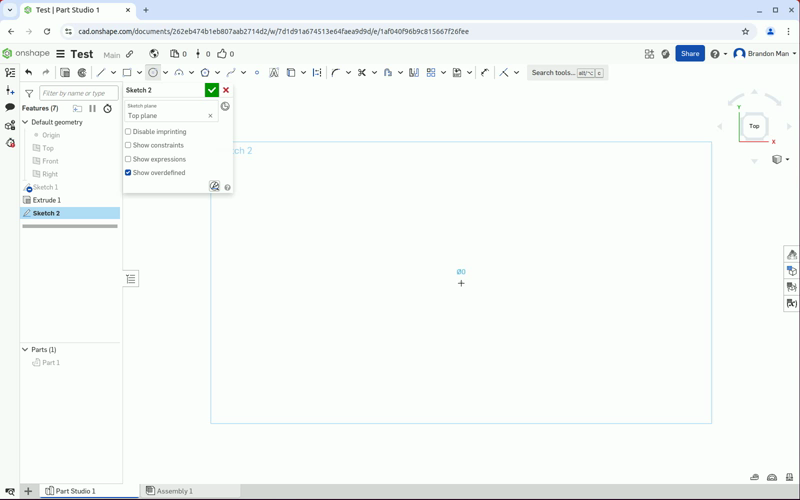
mouse_move(541, 282)
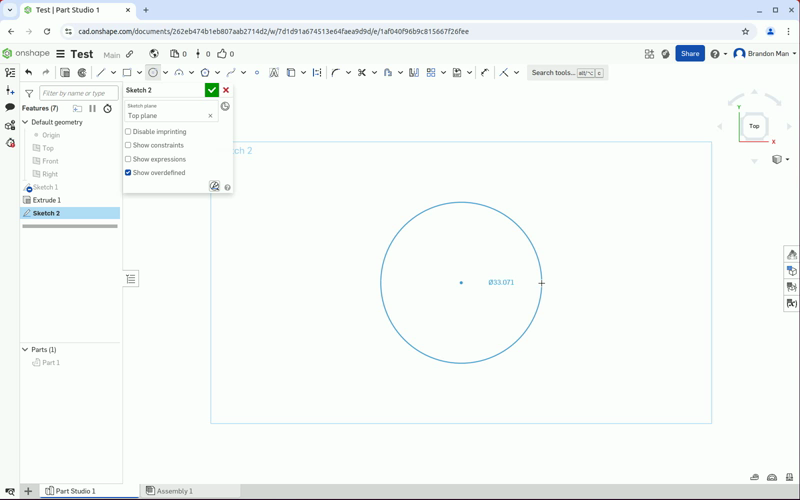
click(541, 282)
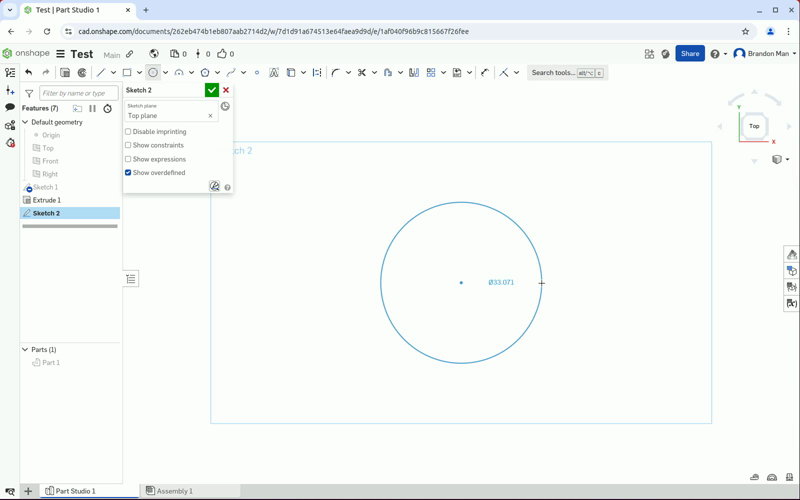
key(esc)
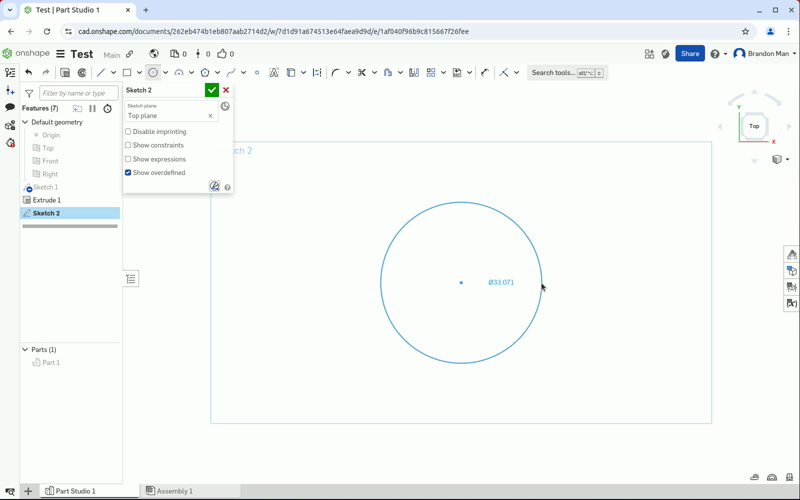
key(l)
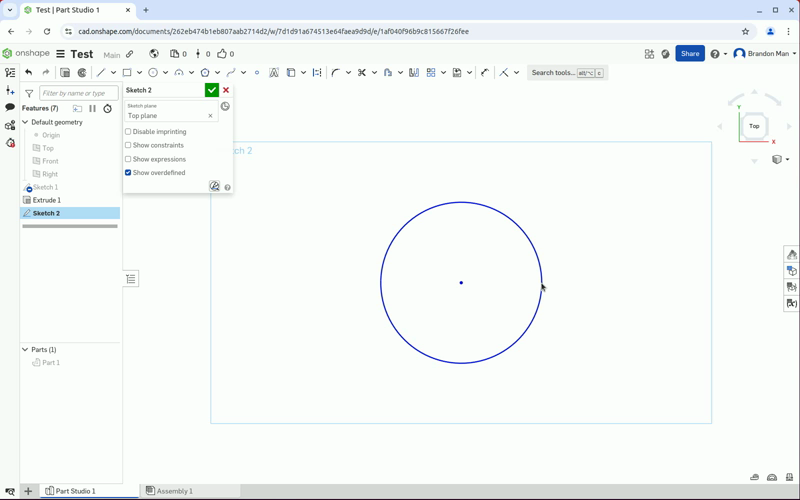
key_down(shift)
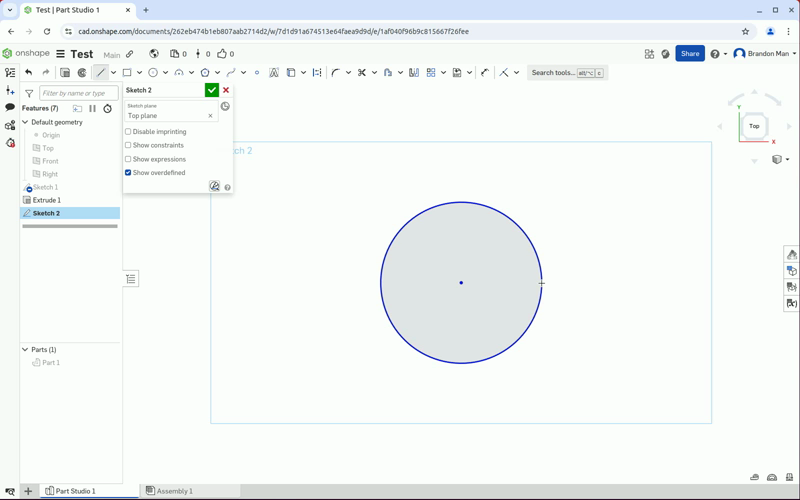
mouse_move(419, 306)
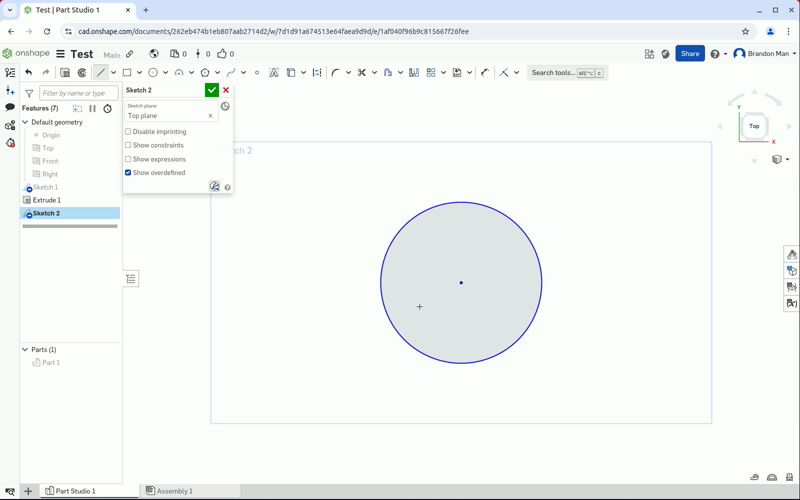
click(419, 306)
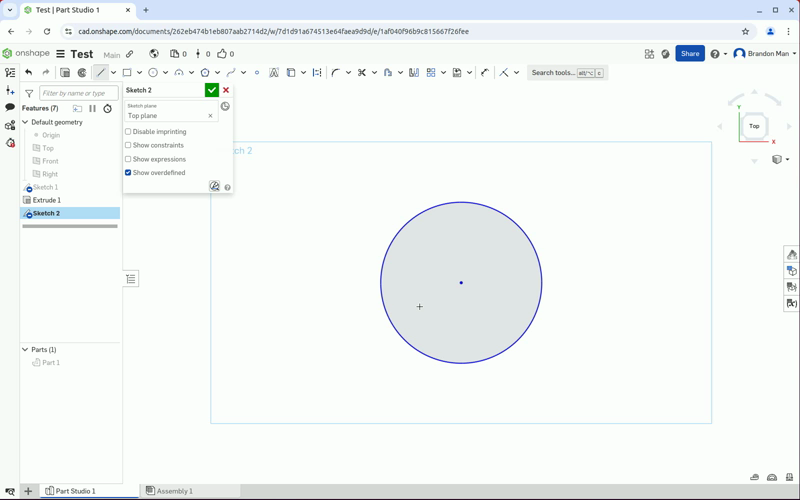
key_up(shift)
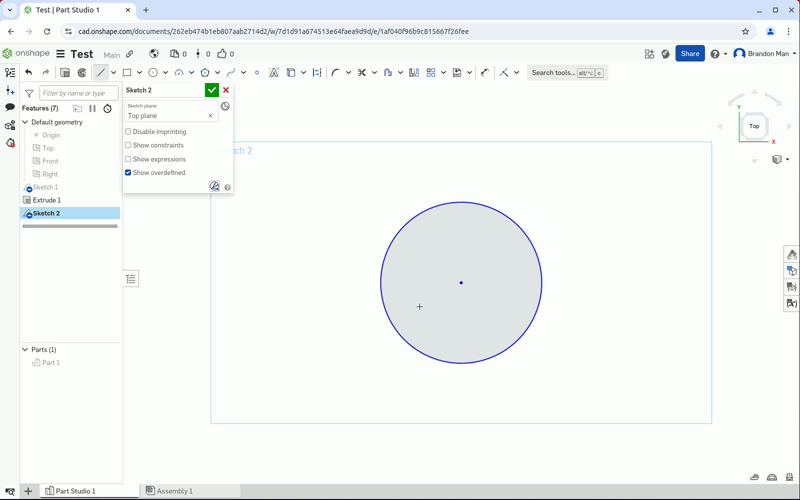
key_down(shift)
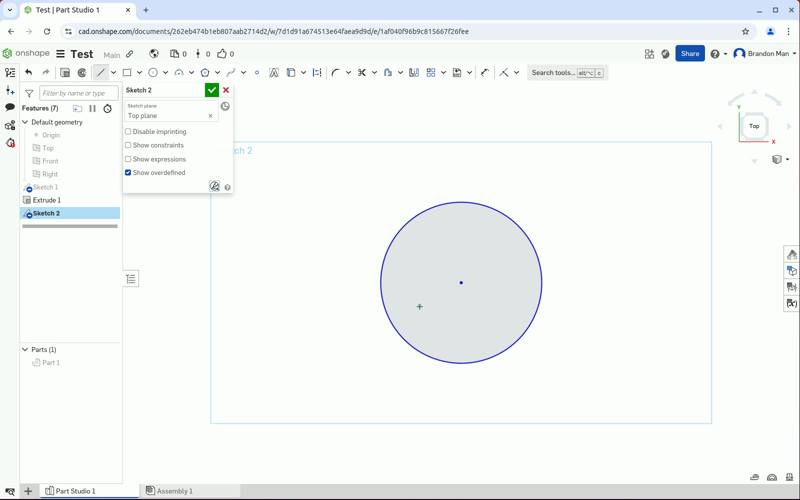
mouse_move(449, 306)
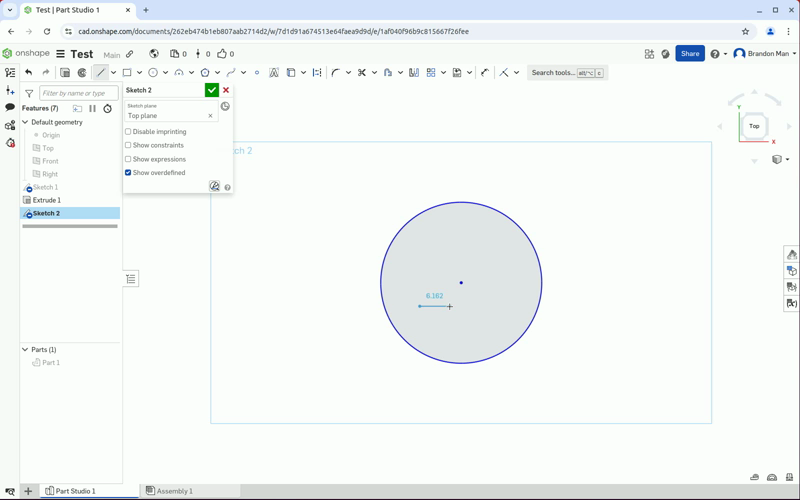
mouse_move(461, 329)
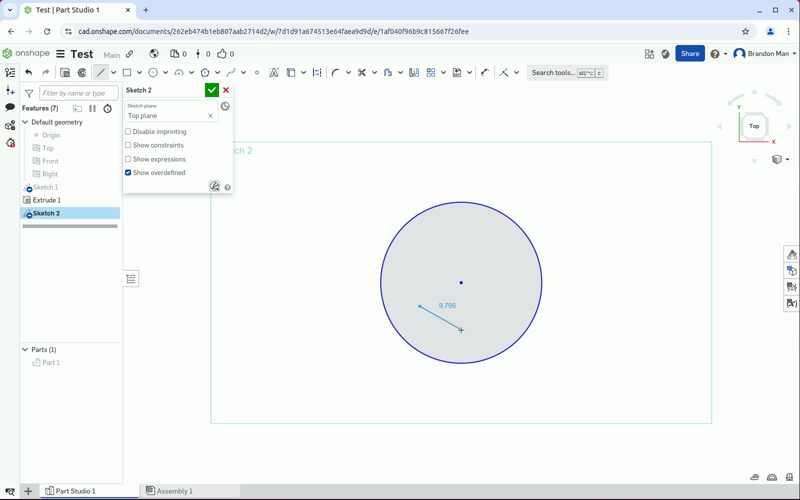
click(461, 329)
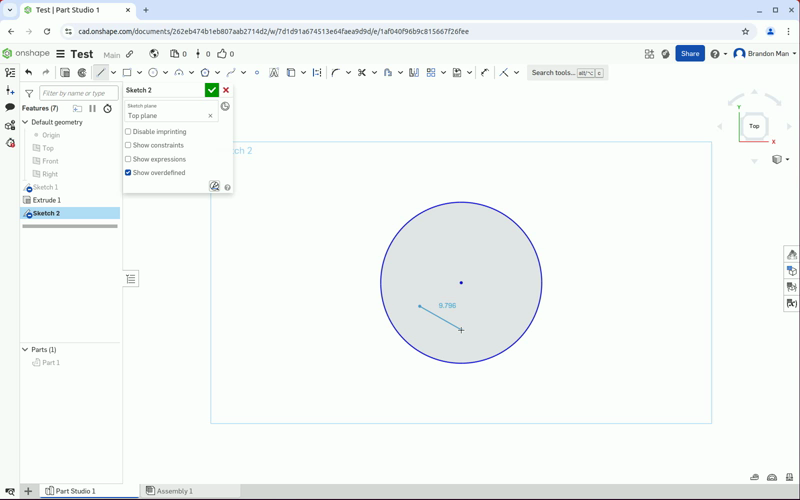
key_up(shift)
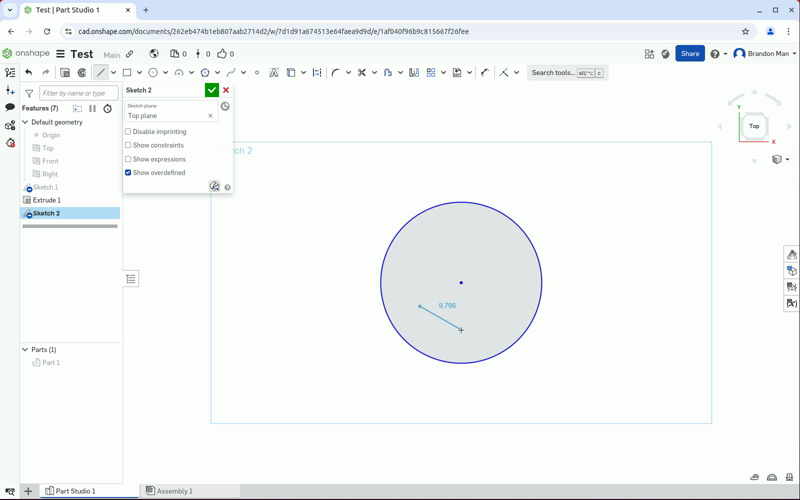
key_down(shift)
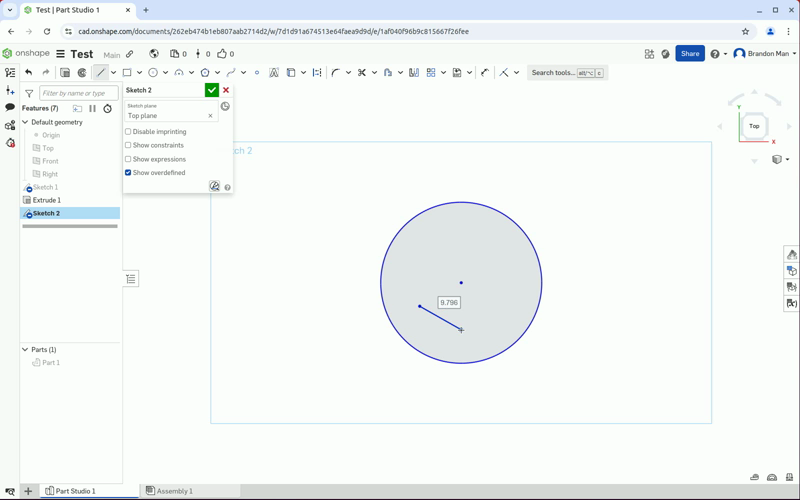
mouse_move(491, 329)
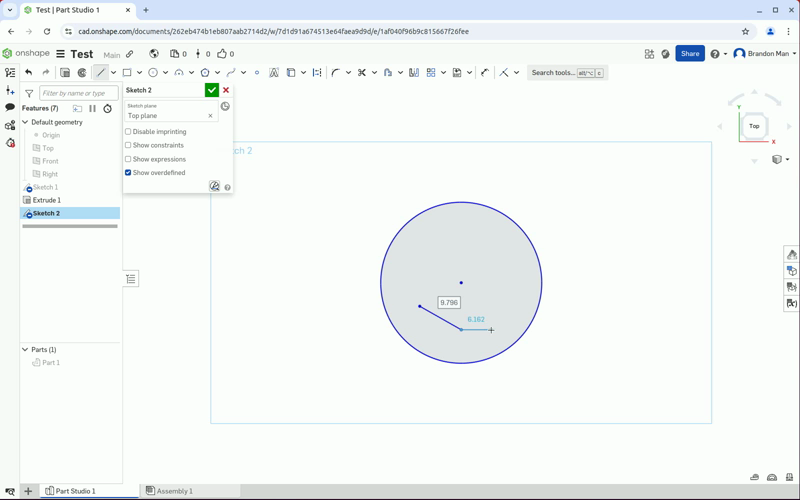
mouse_move(501, 306)
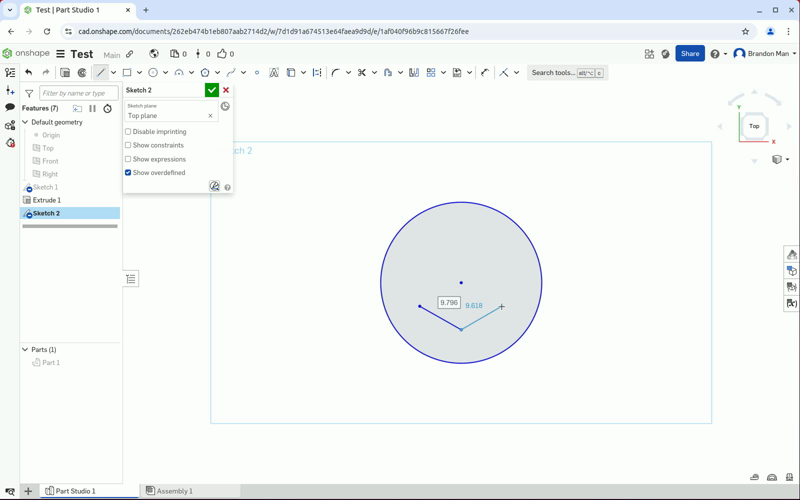
click(501, 306)
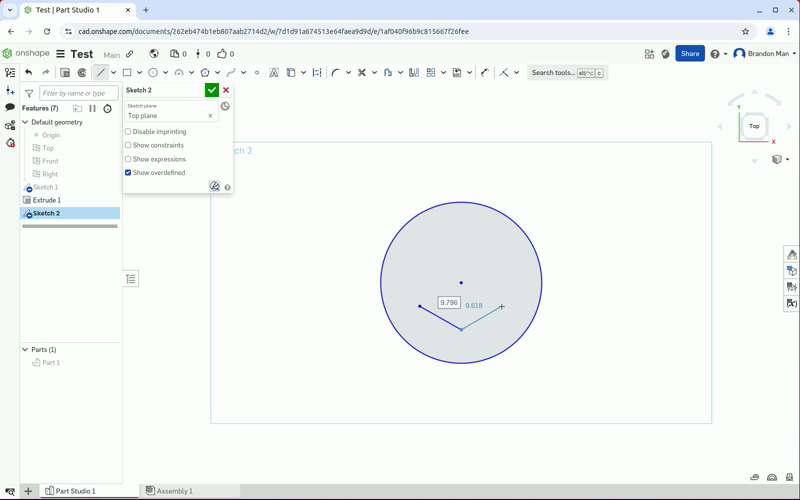
key_up(shift)
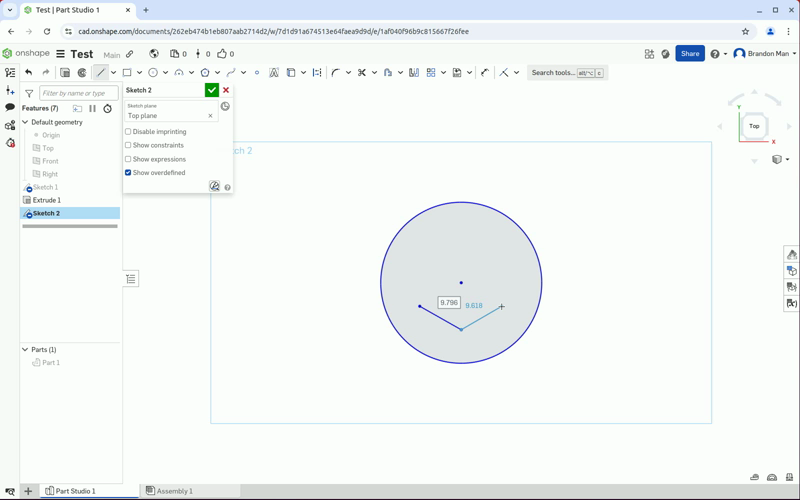
key_down(shift)
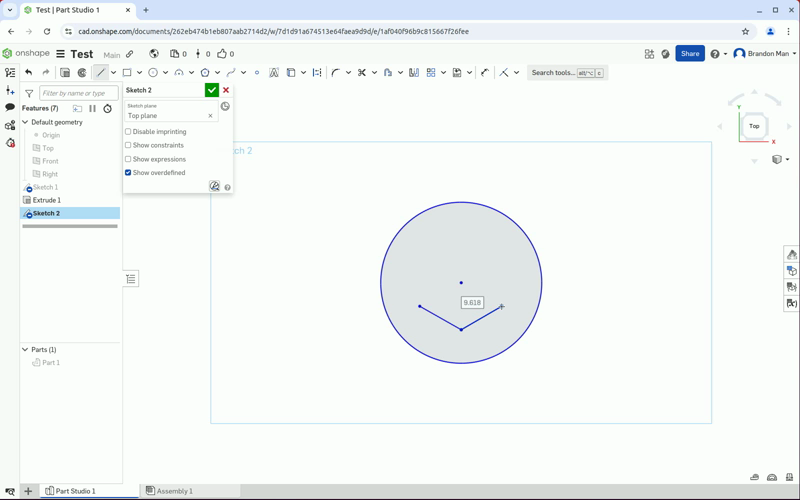
mouse_move(531, 306)
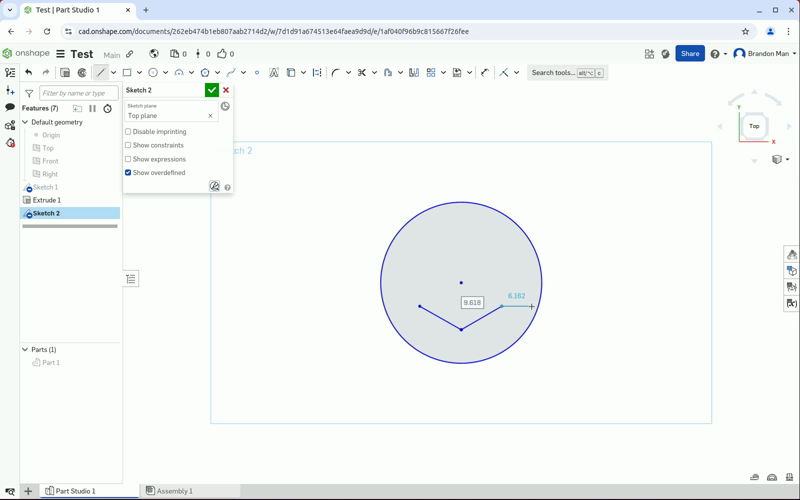
mouse_move(501, 259)
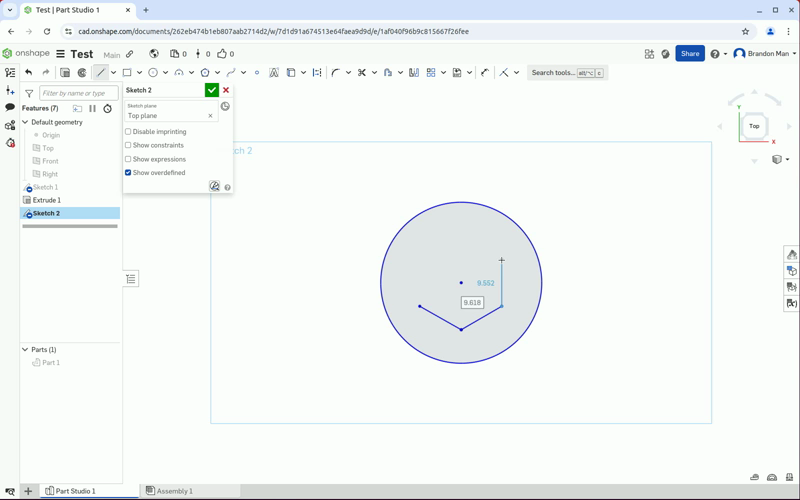
click(501, 259)
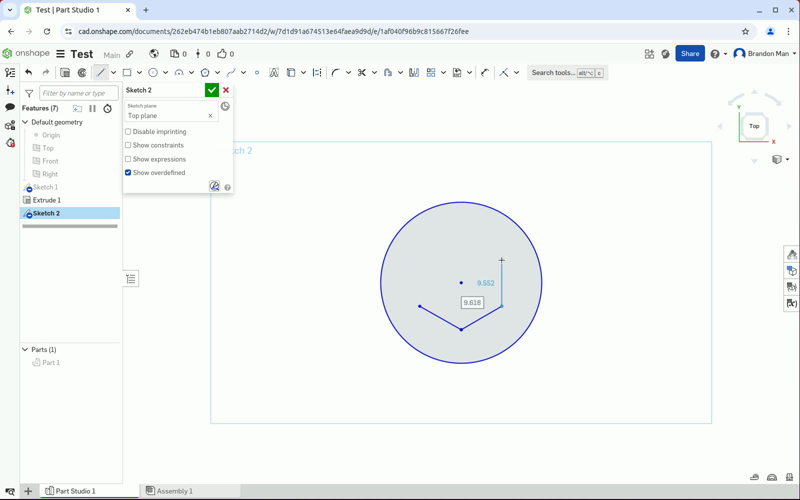
key_up(shift)
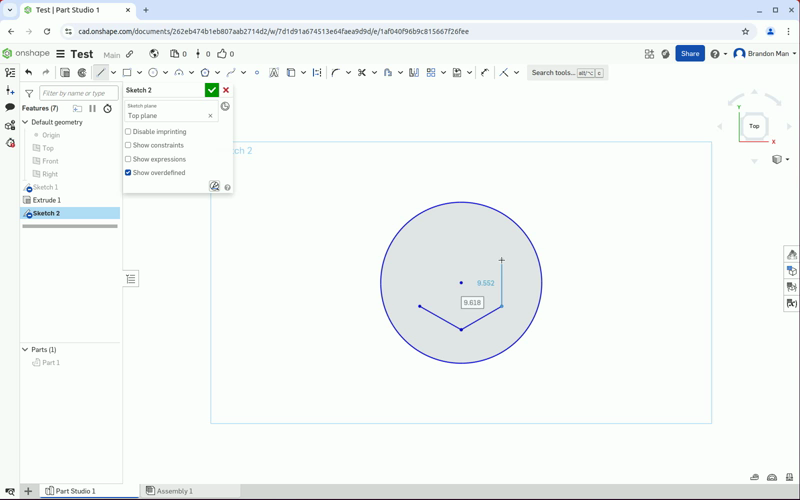
key_down(shift)
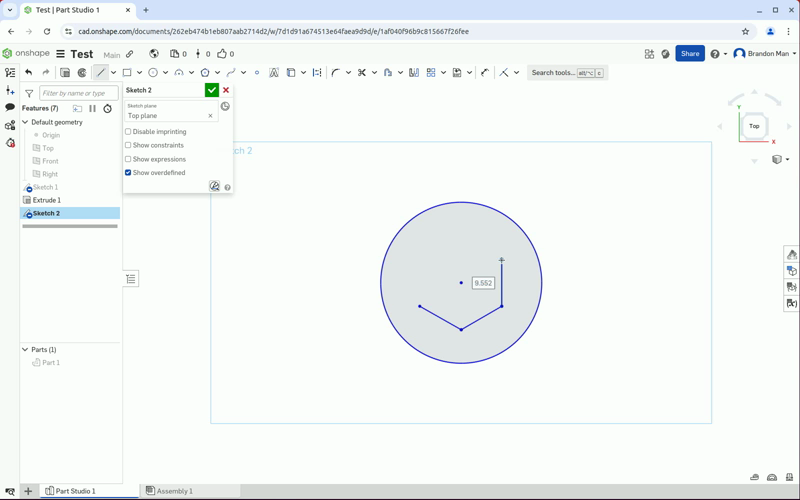
mouse_move(531, 259)
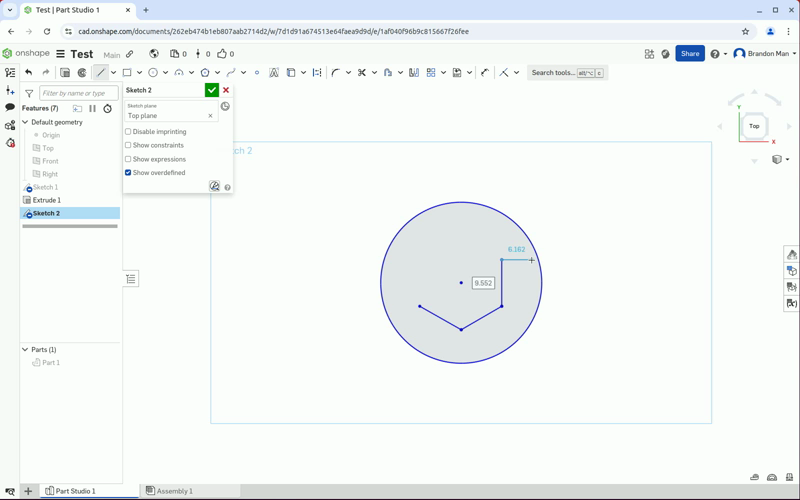
mouse_move(461, 236)
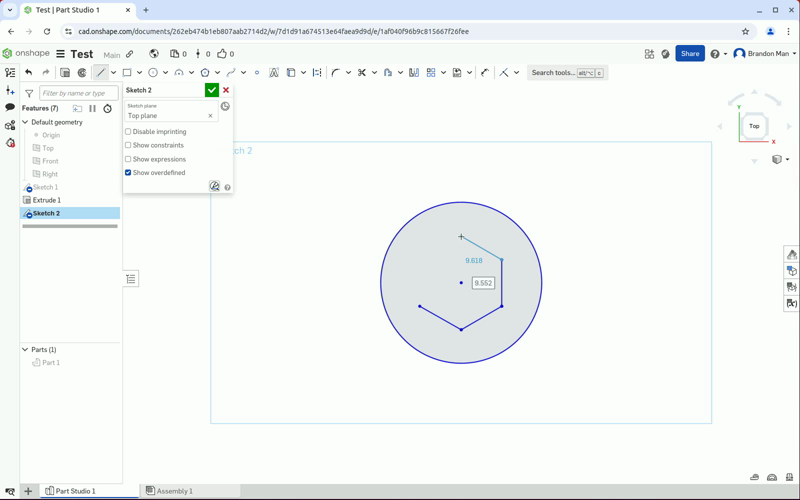
click(461, 236)
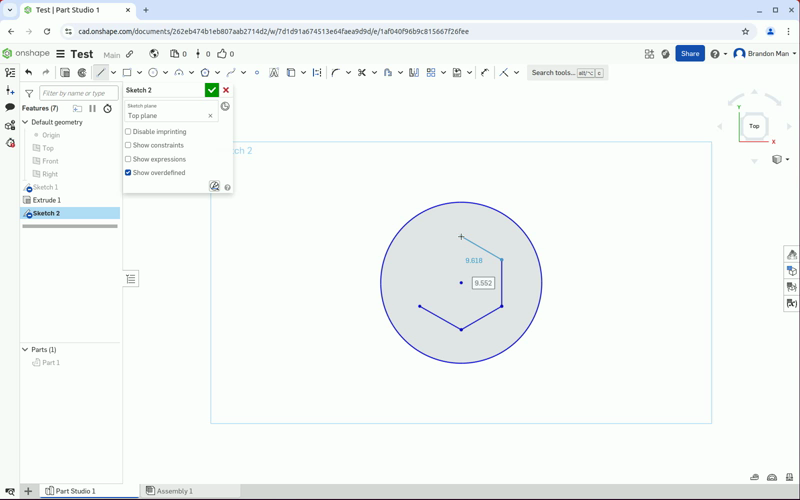
key_up(shift)
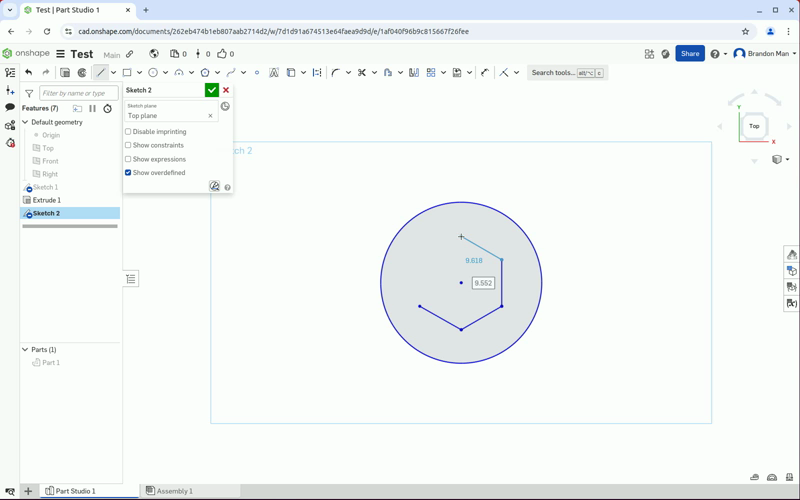
key_down(shift)
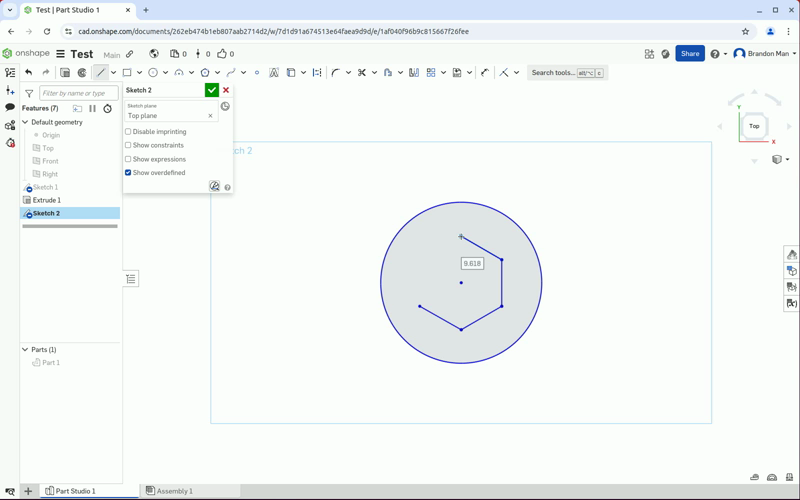
mouse_move(491, 236)
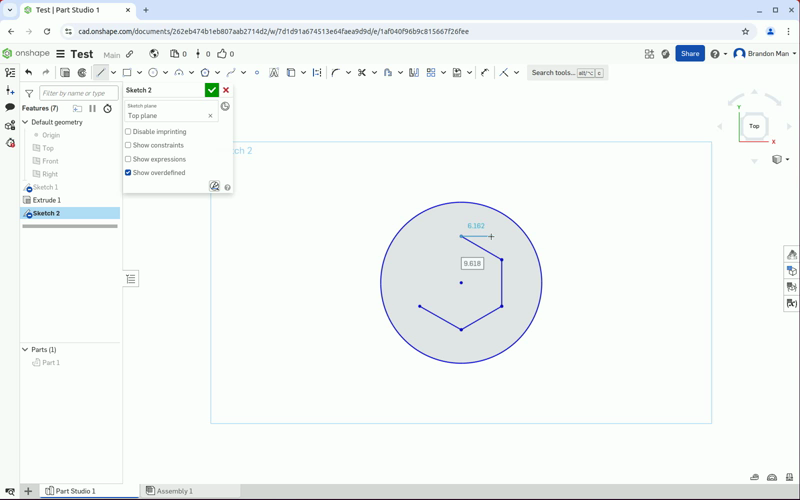
mouse_move(419, 259)
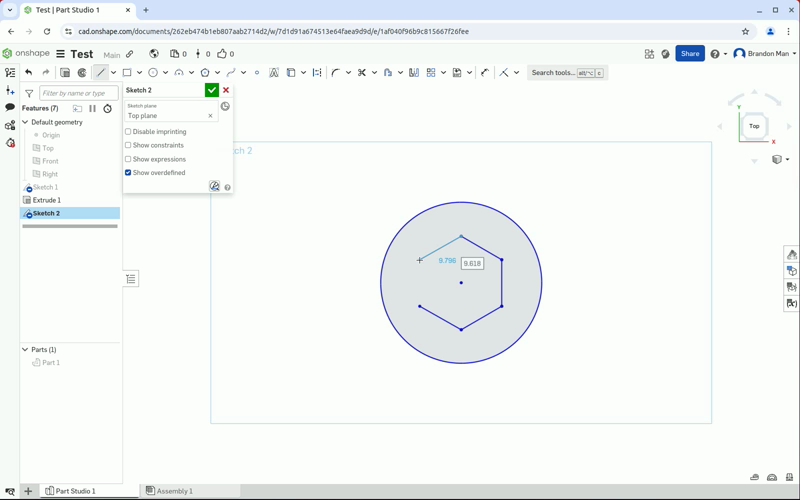
click(419, 259)
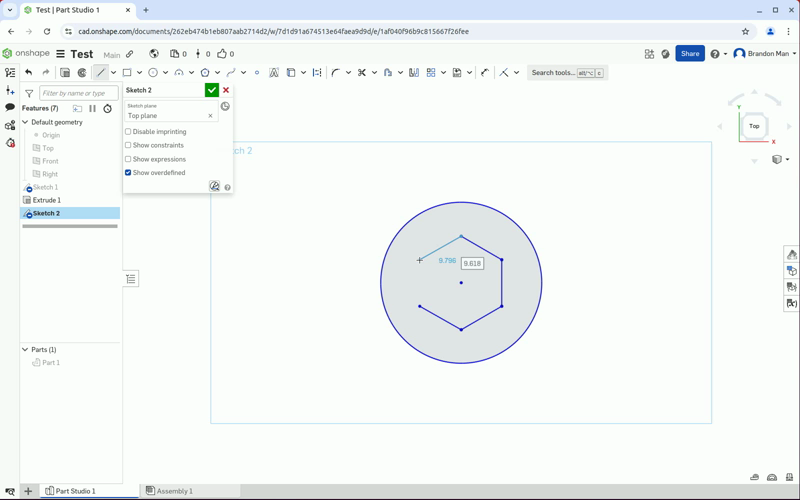
key_up(shift)
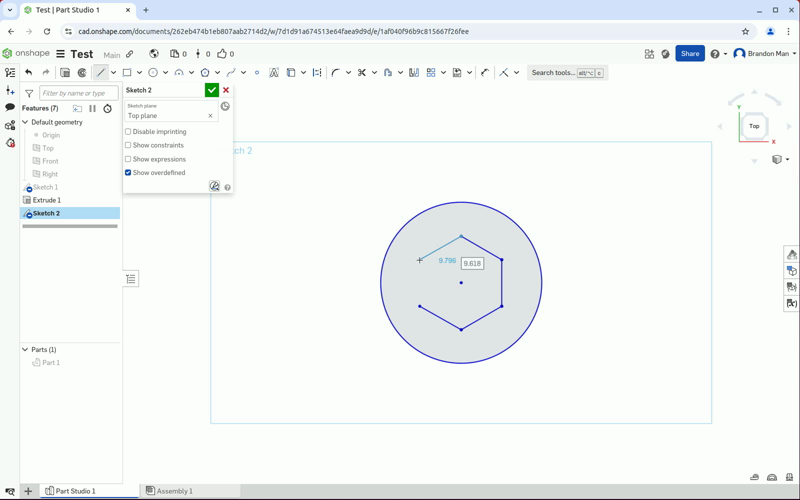
mouse_move(449, 259)
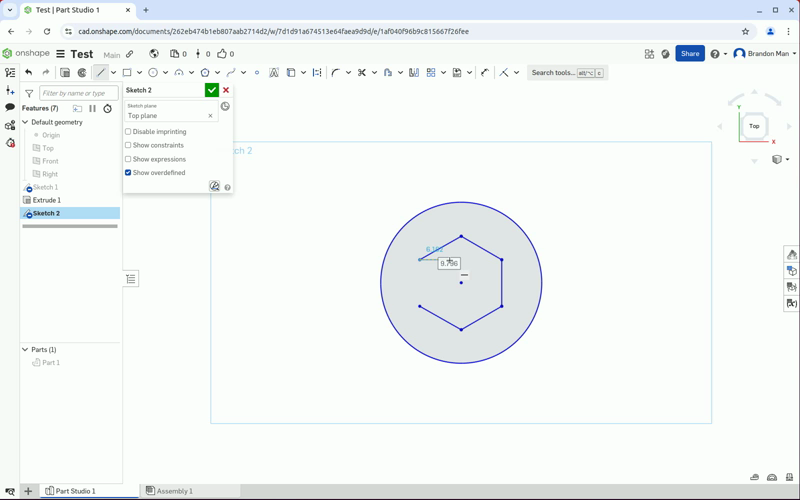
key_down(shift)
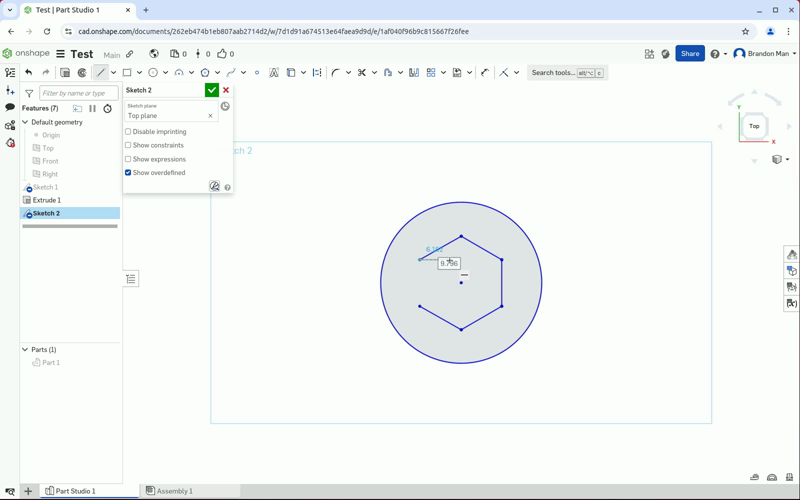
mouse_move(419, 306)
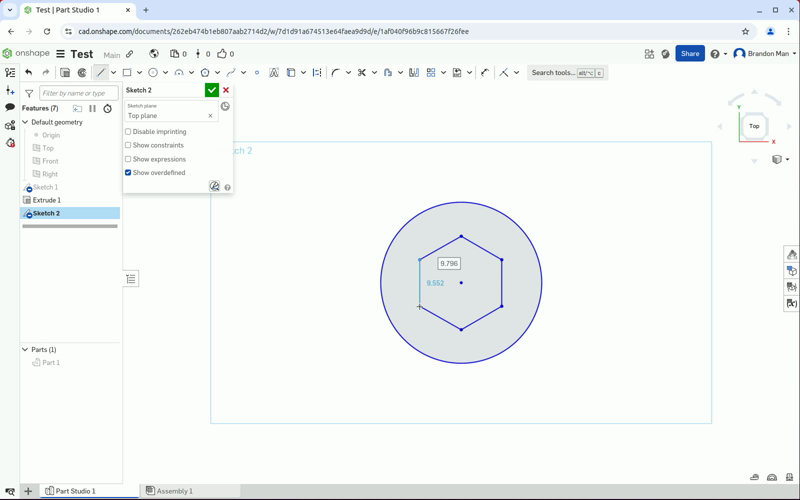
key_up(shift)
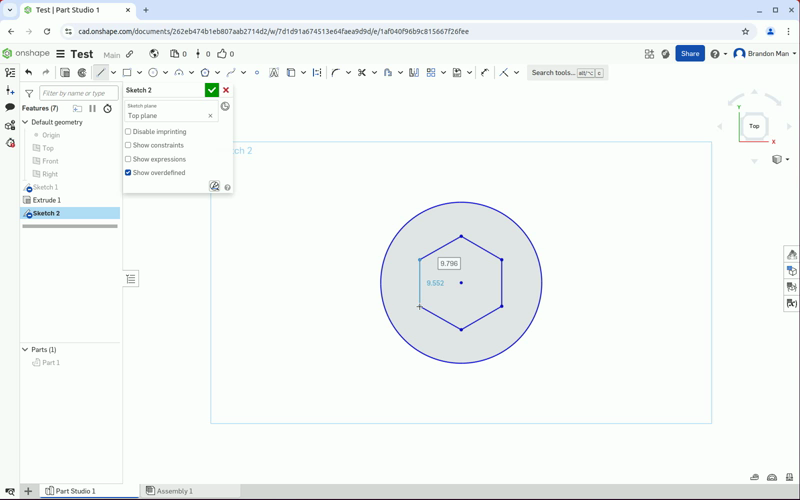
click(419, 306)
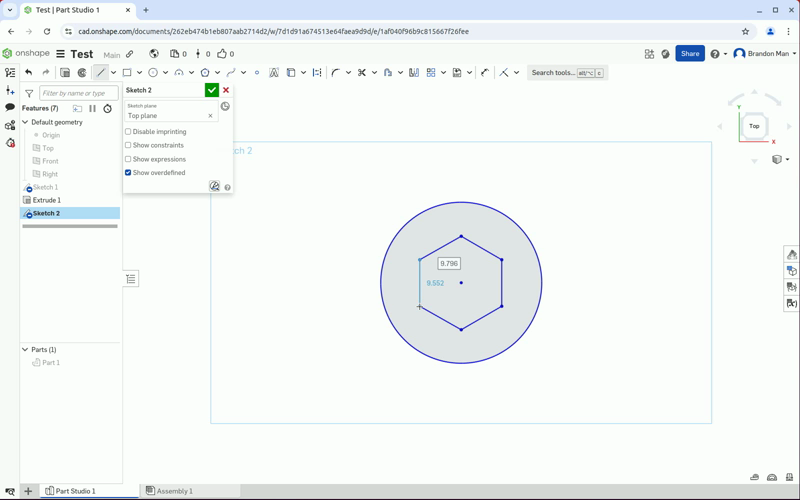
key(esc)
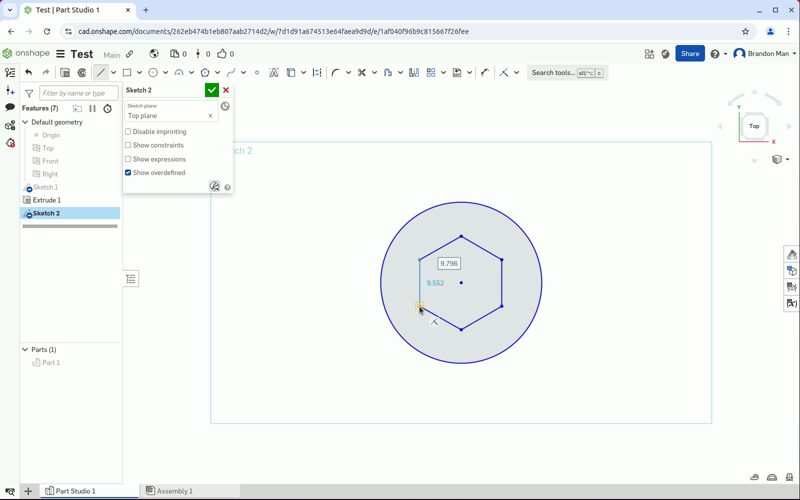
mouse_move(513, 247)
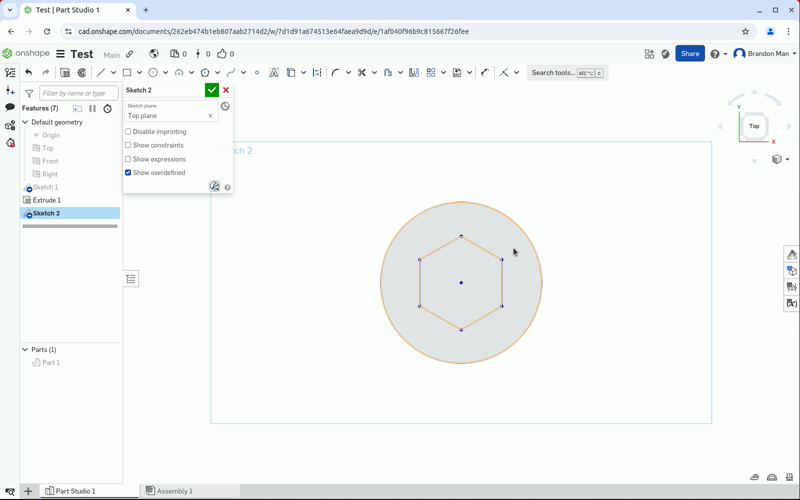
click(513, 247)
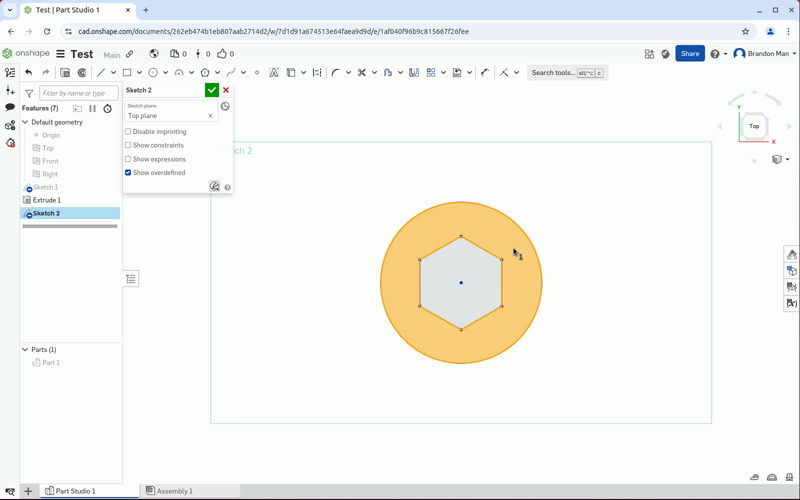
mouse_move(73, 352)
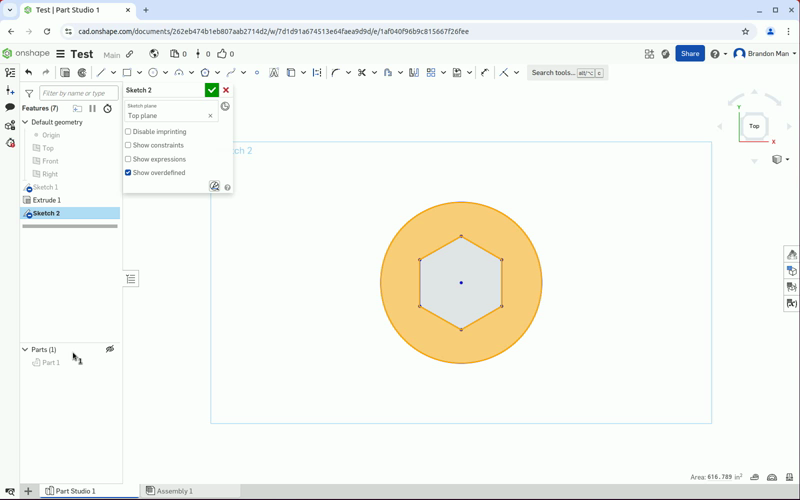
key(shift+y)
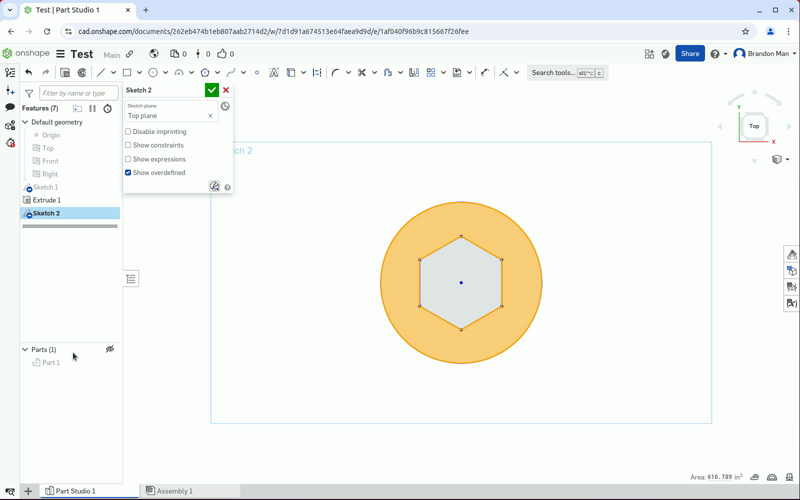
key(shift+e)
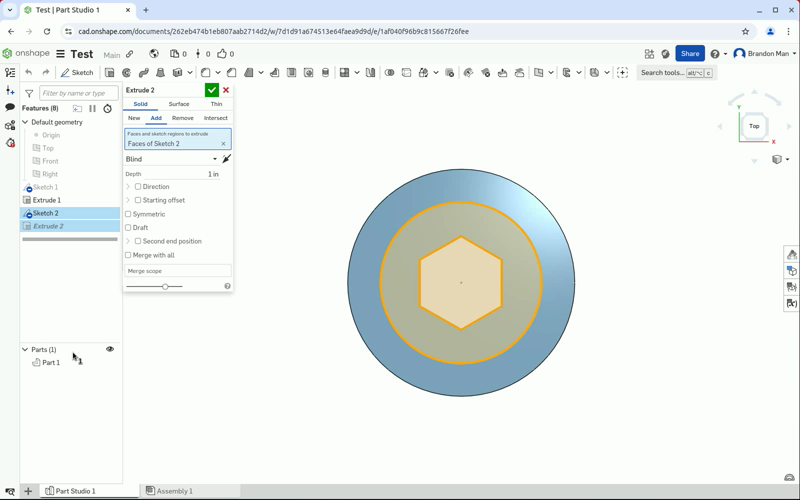
mouse_move(143, 106)
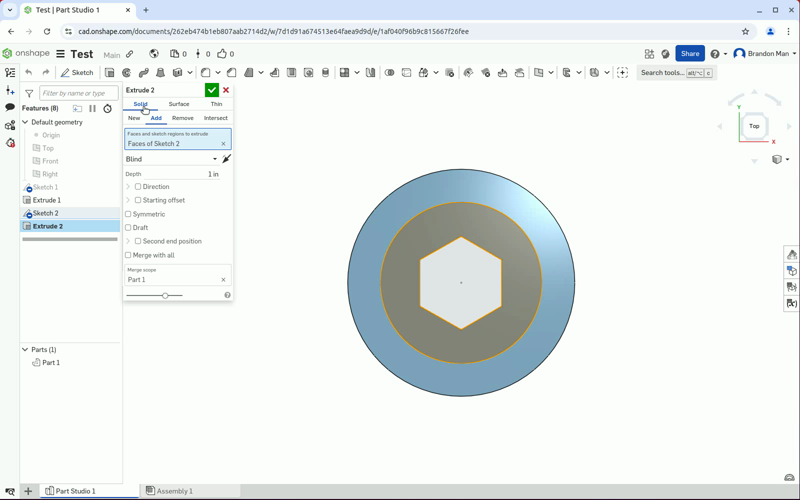
click(143, 106)
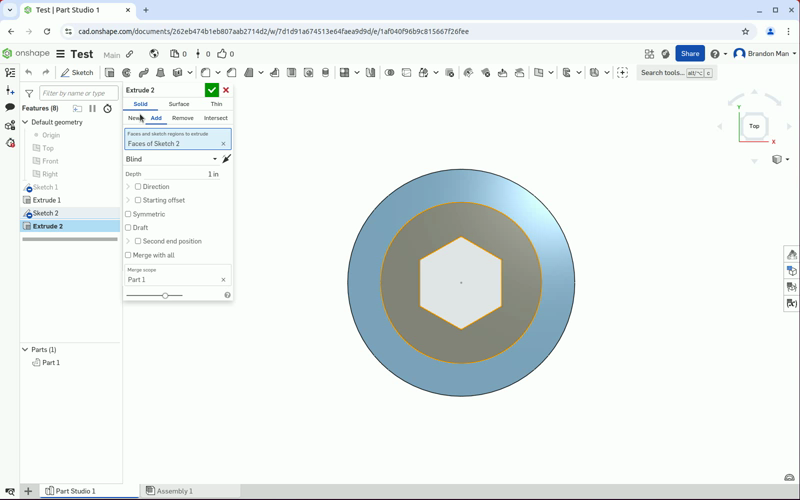
mouse_move(137, 120)
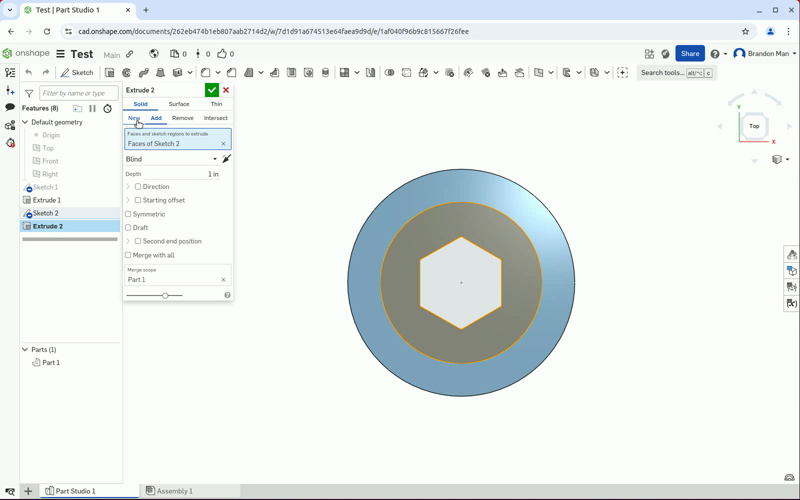
click(137, 120)
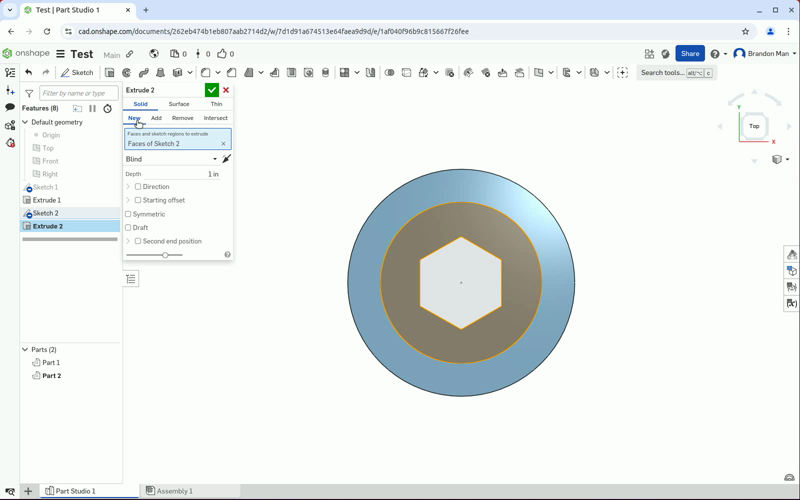
key(tab, 4)
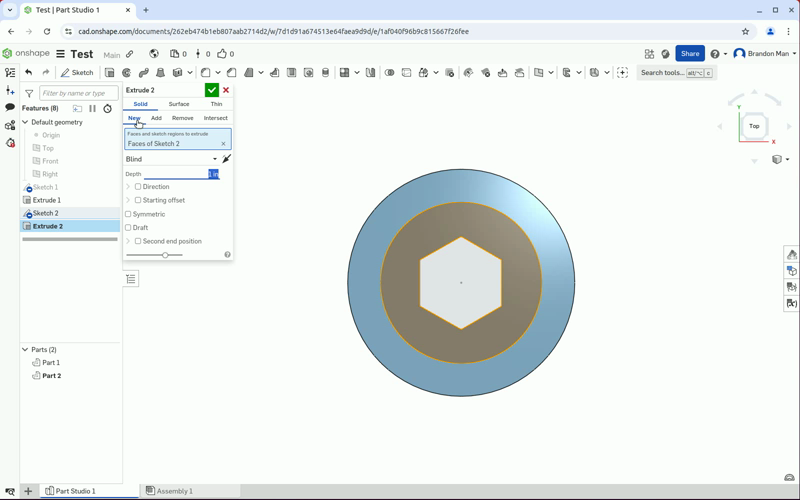
text(13.48)
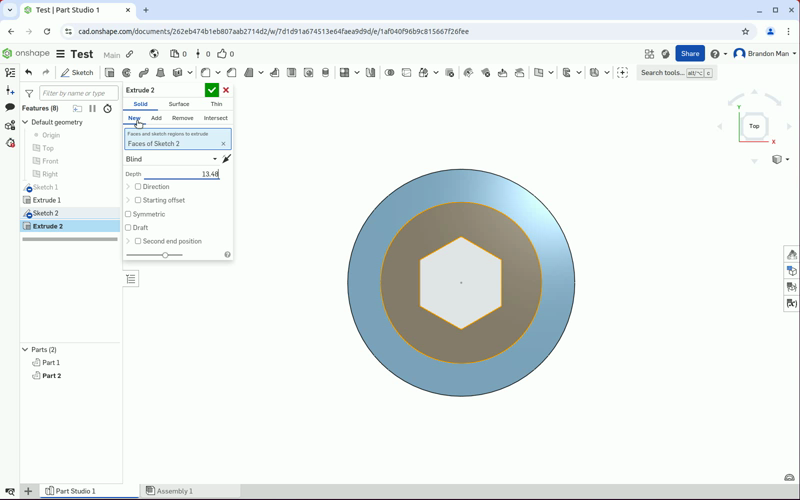
key(enter)
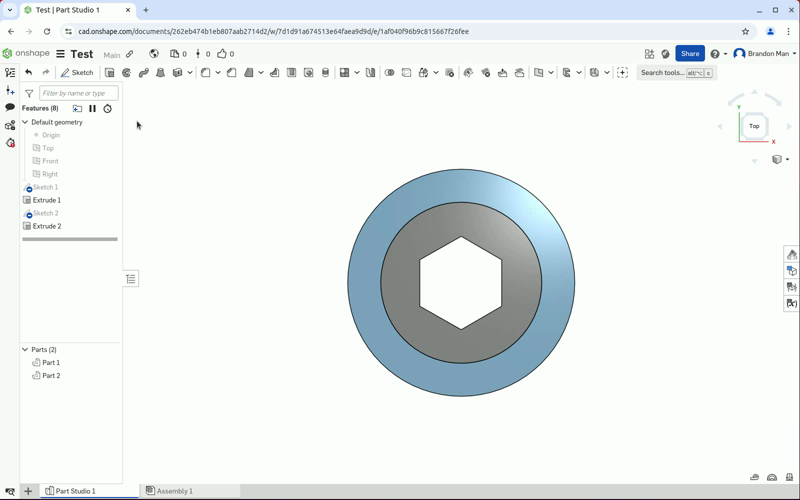
key(shift+h)
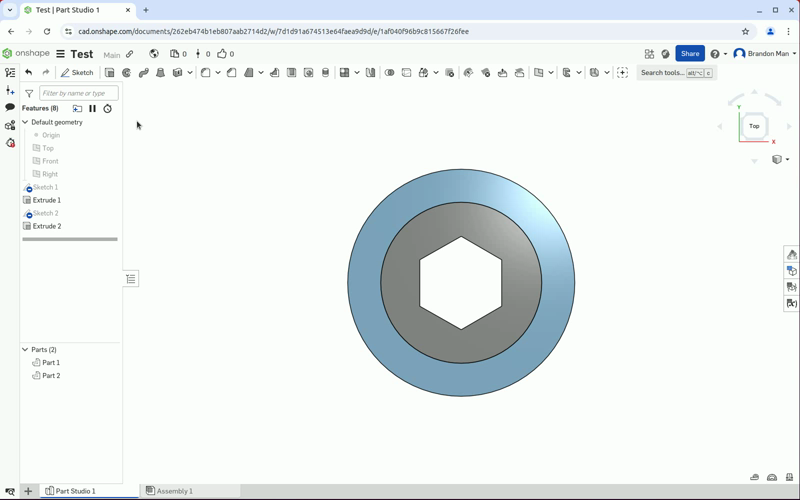
key(shift+h)
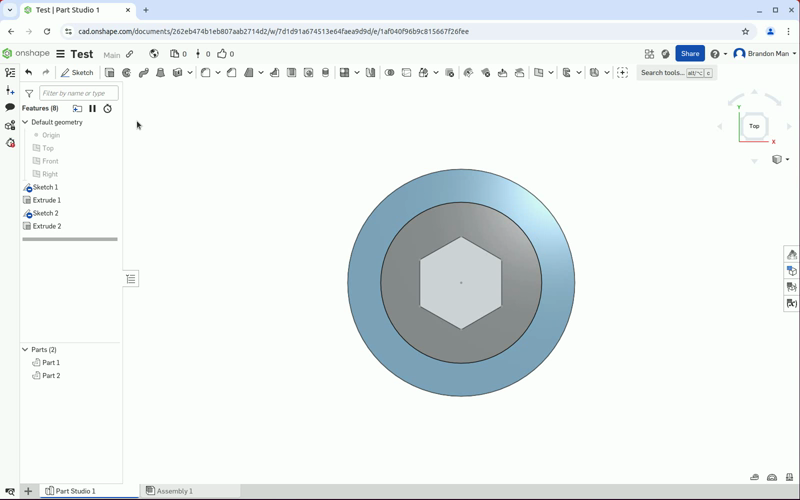
key(shift+7)
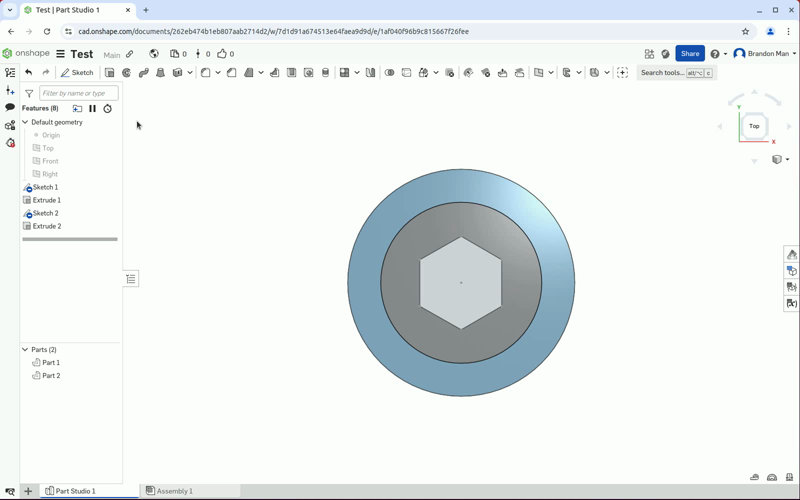
key(up, 3)
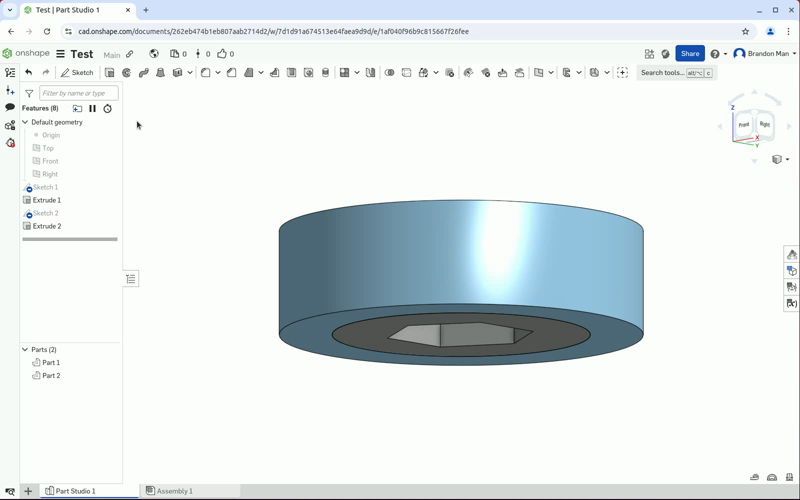
key(left, 3)
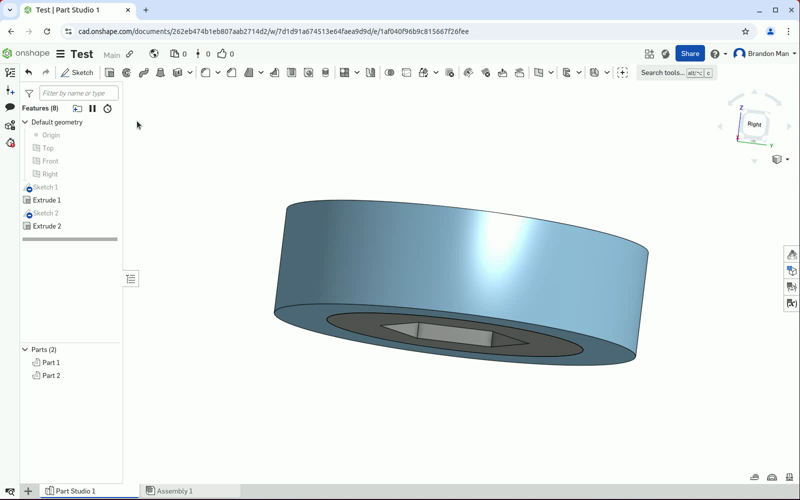
key(right, 3)
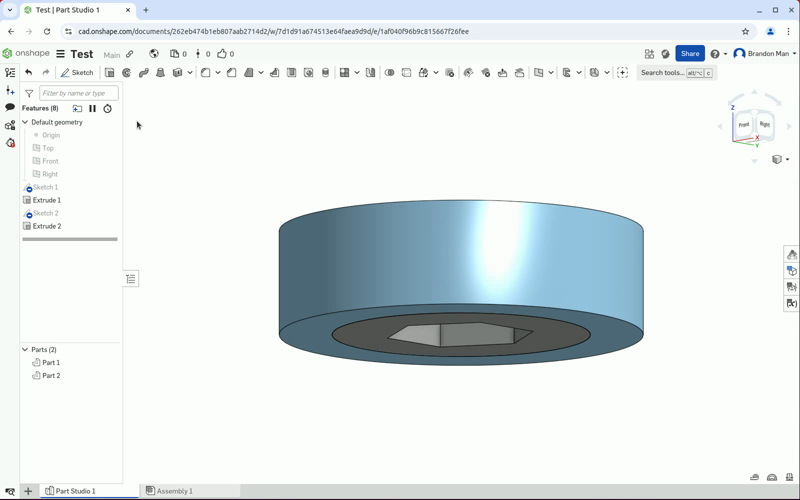
key(down, 3)
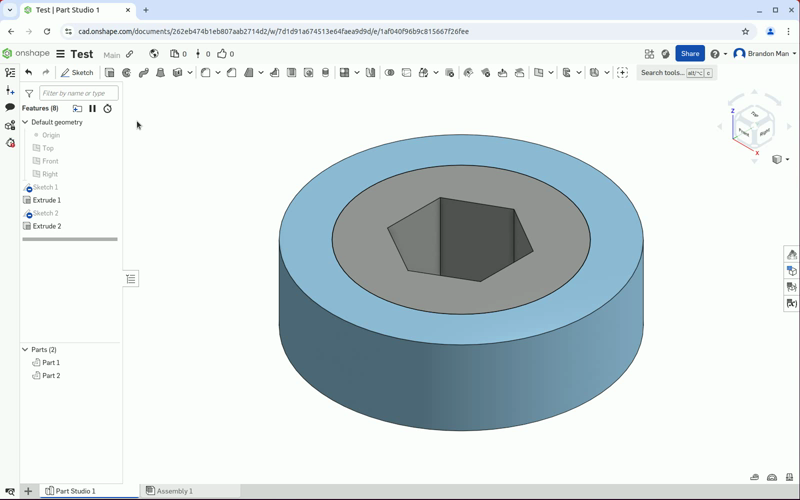
mouse_move(73, 189)
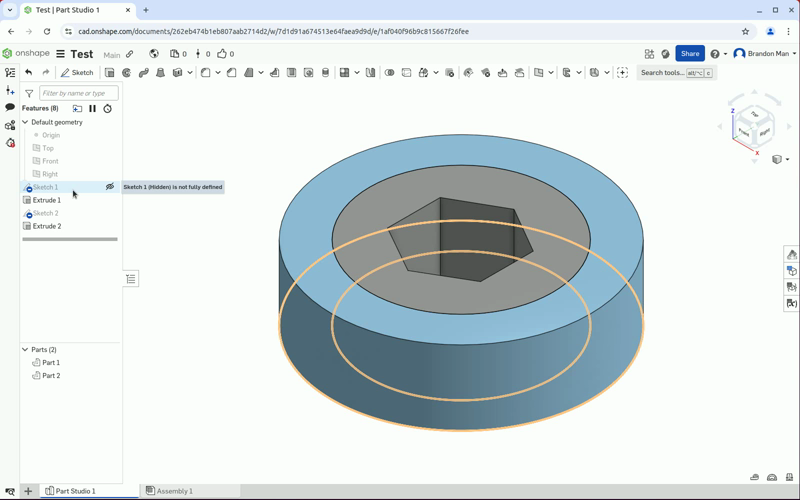
click(73, 189)